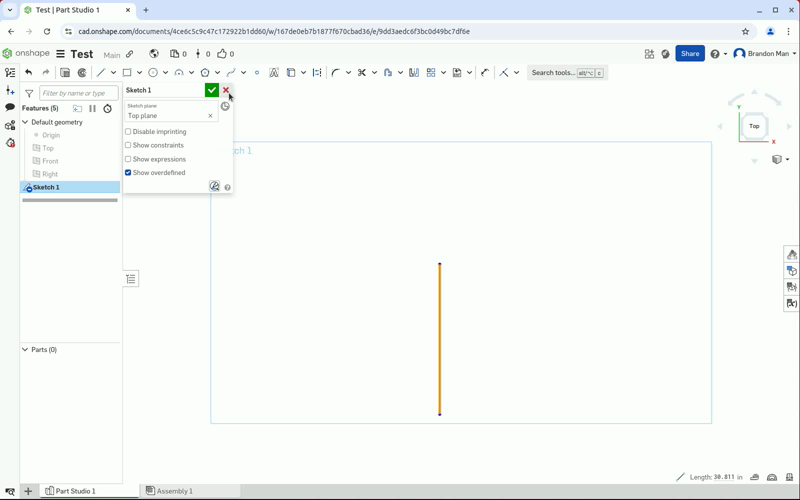
key(shift+h)
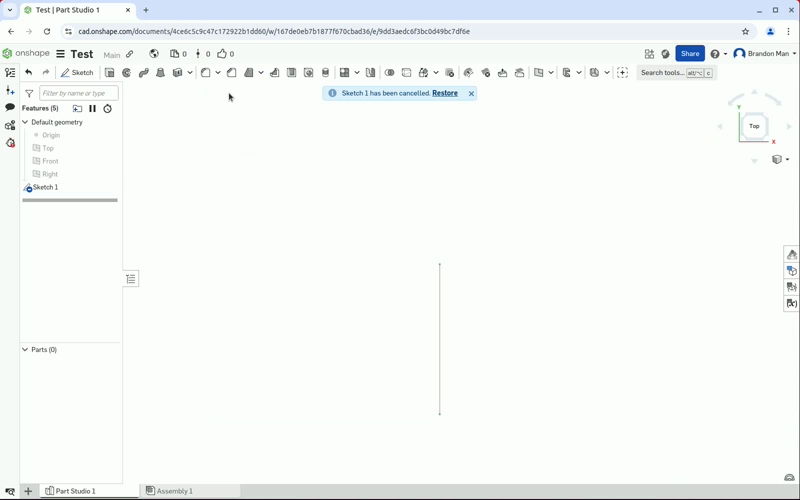
key(shift+s)
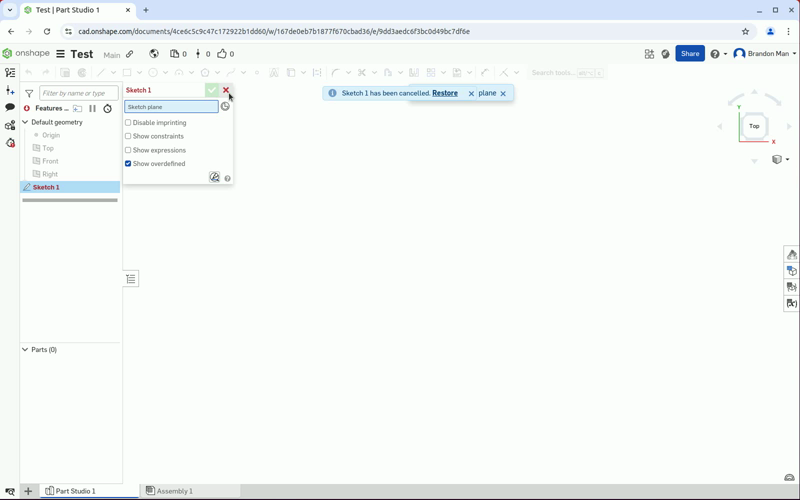
mouse_move(73, 150)
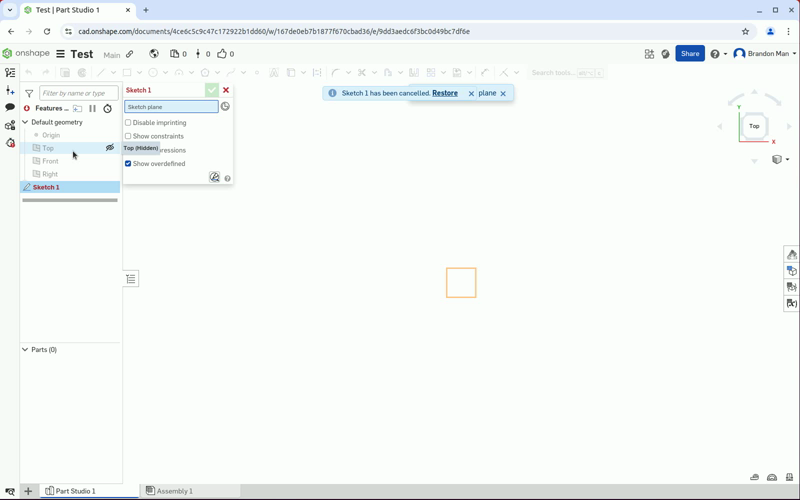
click(73, 150)
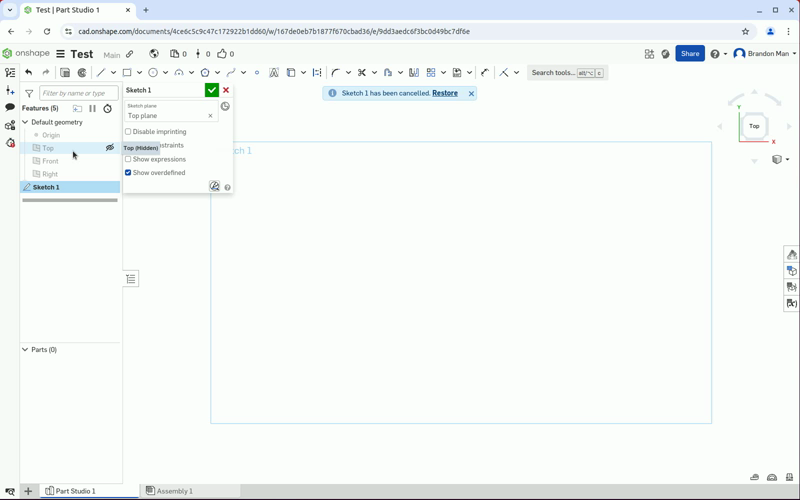
mouse_move(73, 352)
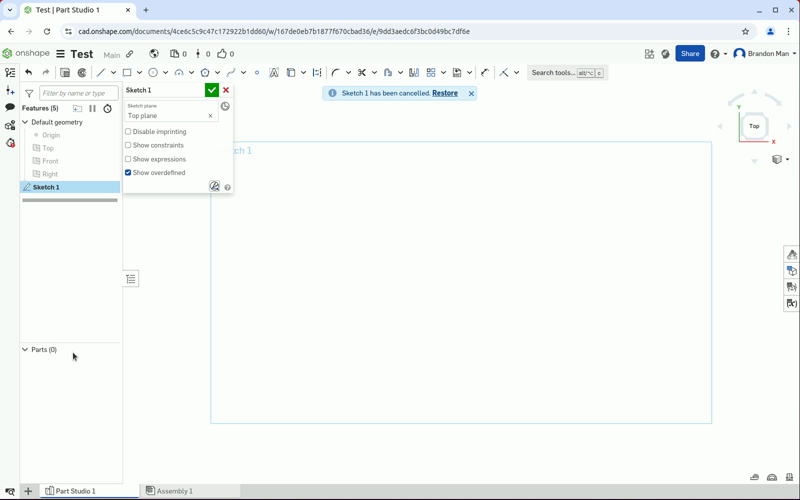
key(y)
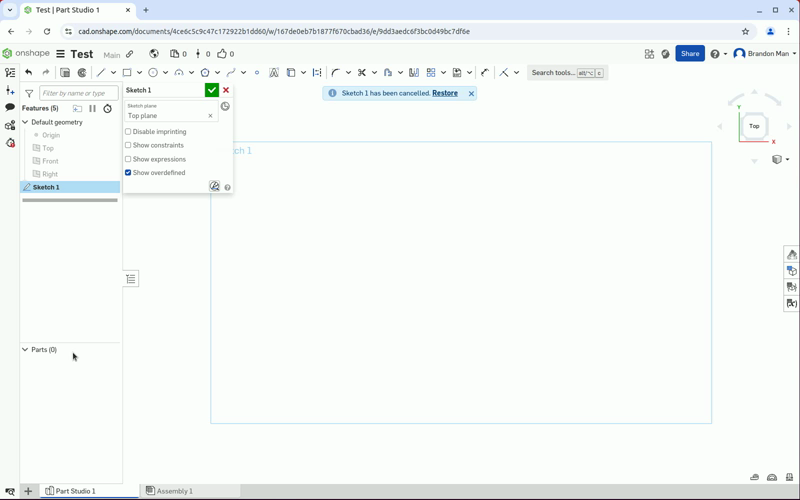
key(l)
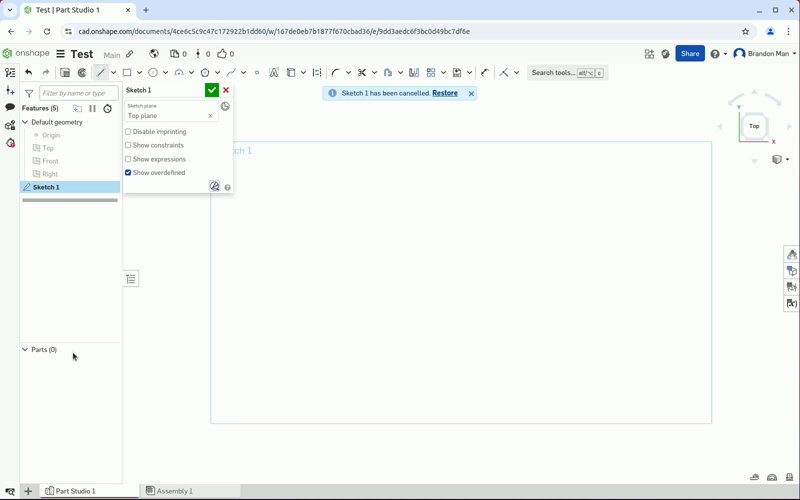
key_down(shift)
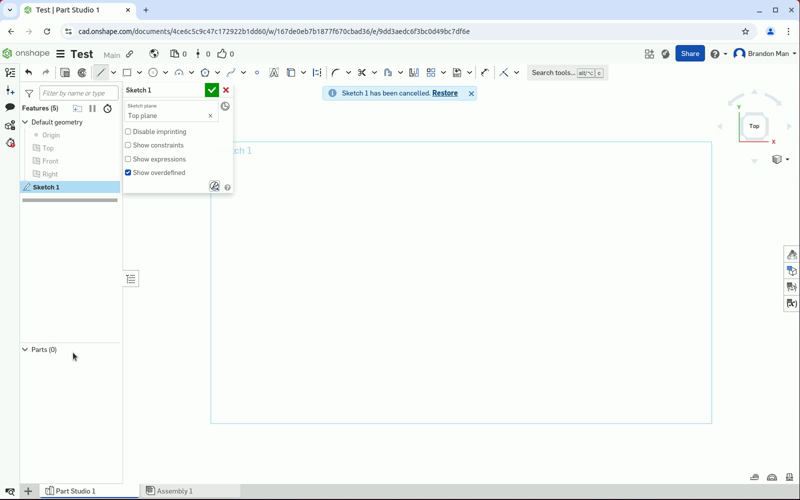
mouse_move(348, 395)
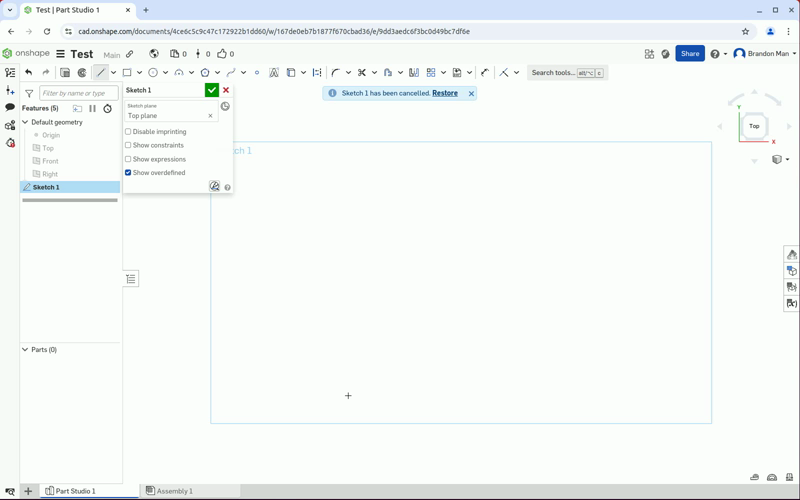
click(348, 395)
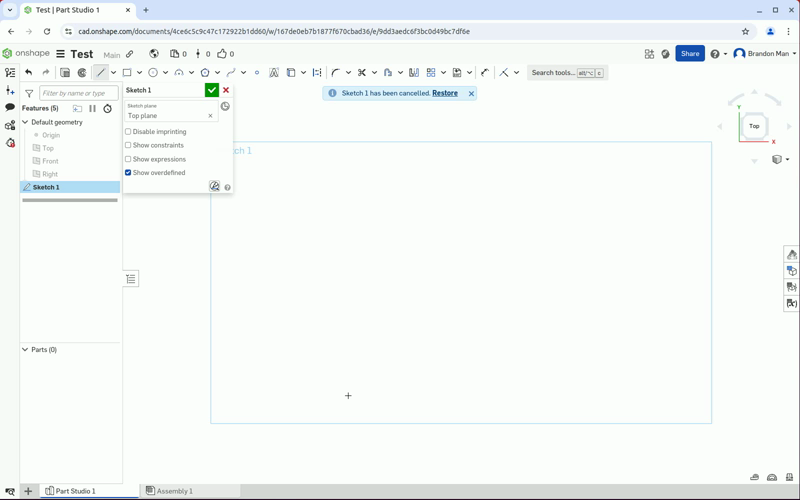
key_up(shift)
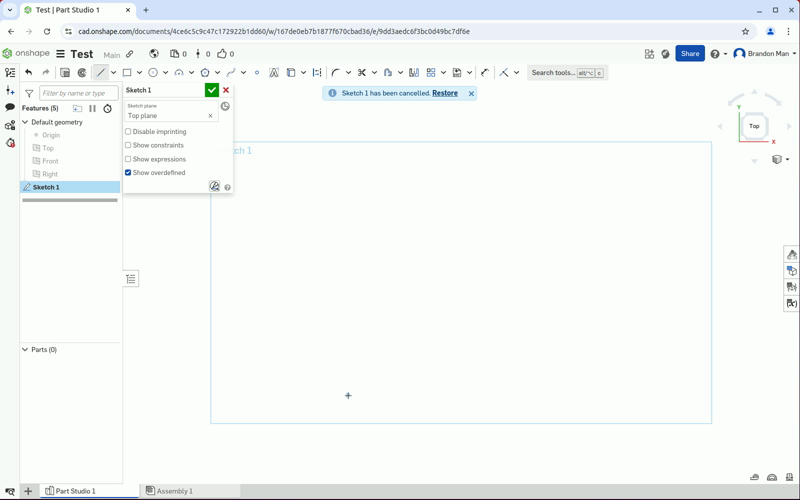
key_down(shift)
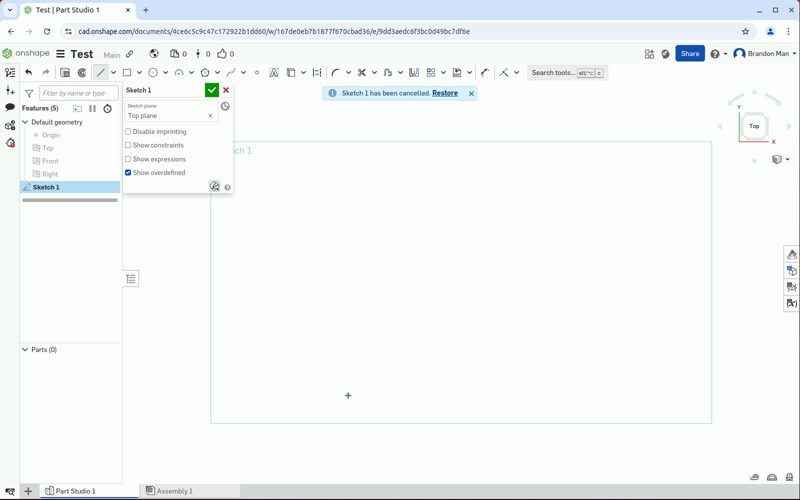
mouse_move(460, 395)
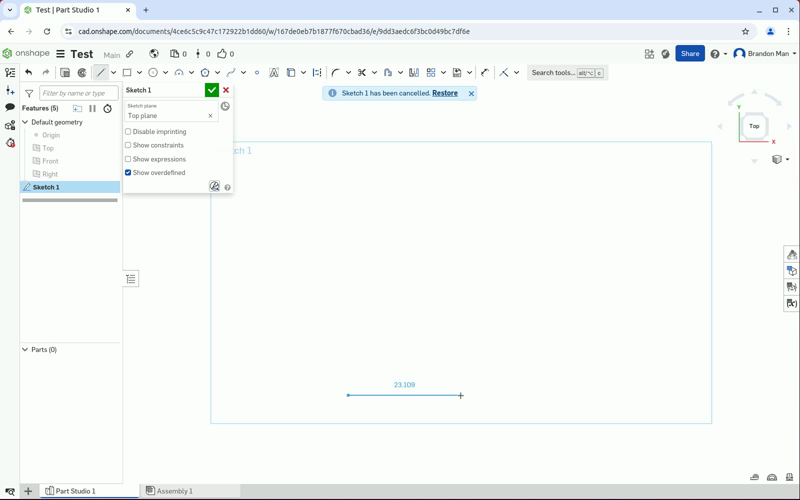
click(460, 395)
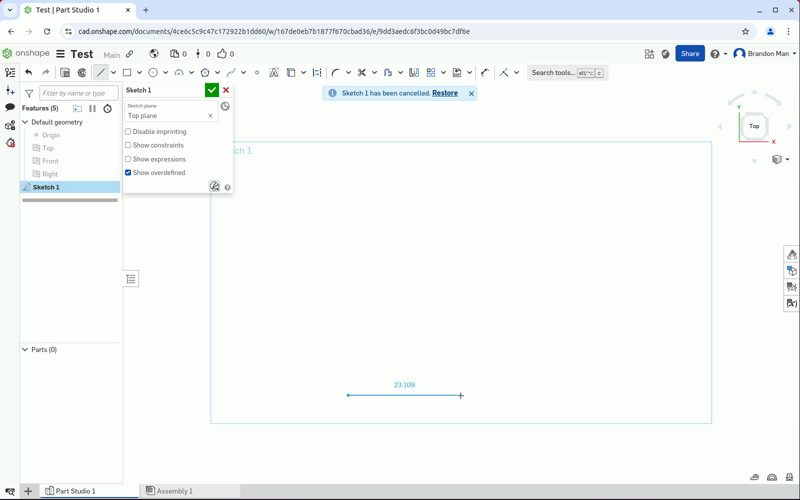
key_up(shift)
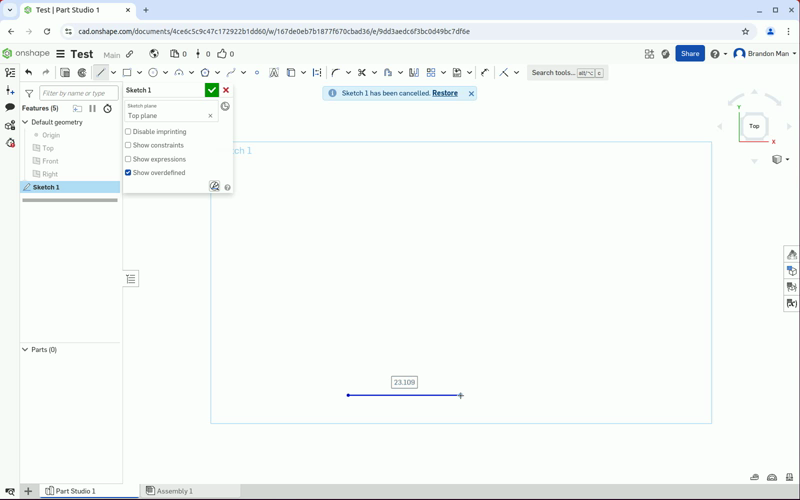
key_down(shift)
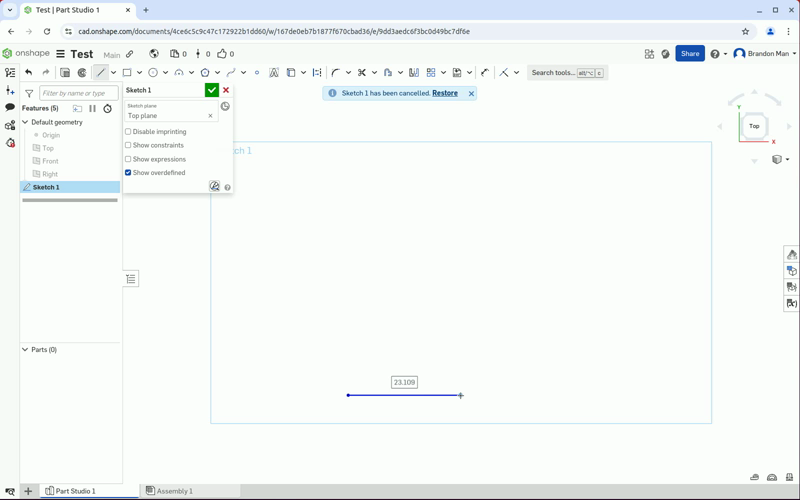
mouse_move(460, 282)
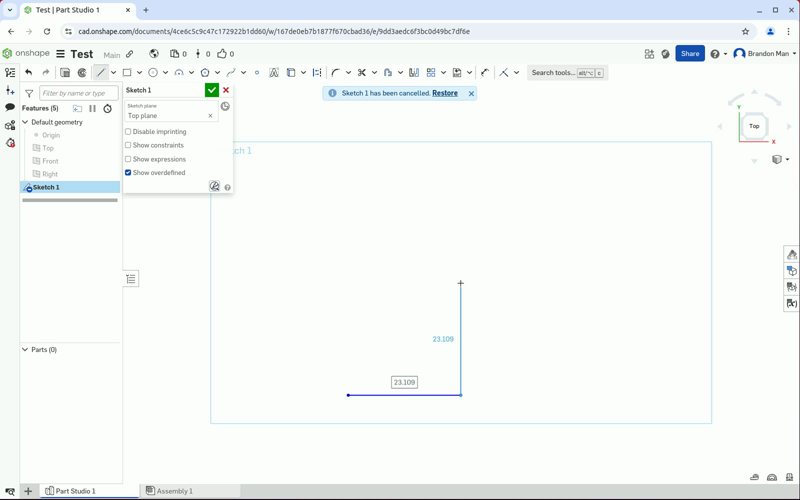
click(460, 282)
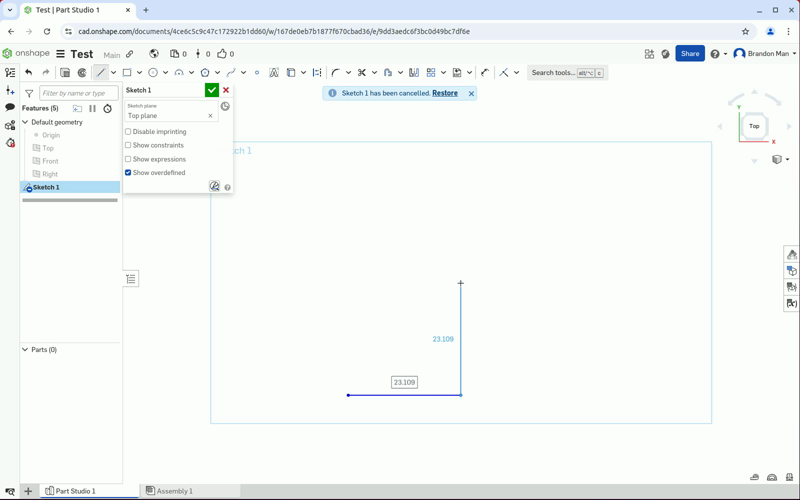
key_up(shift)
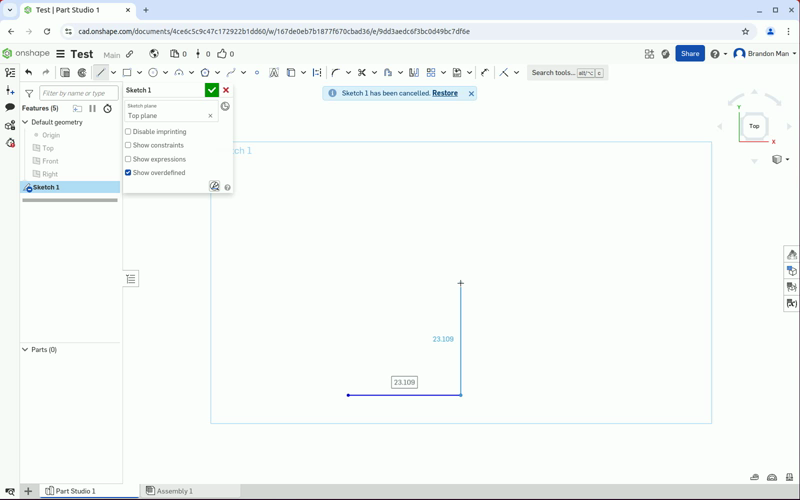
key_down(shift)
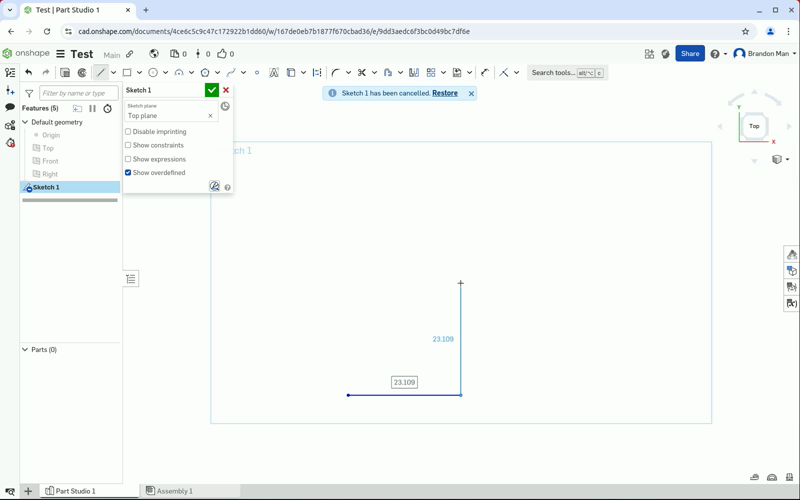
mouse_move(348, 282)
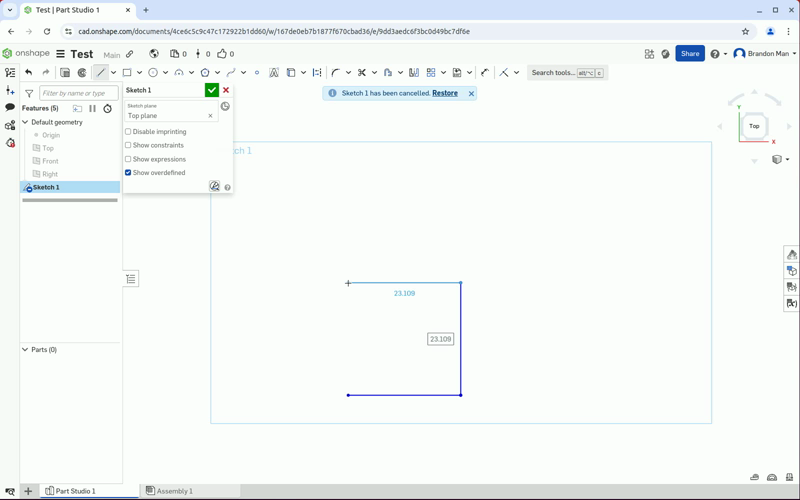
click(348, 282)
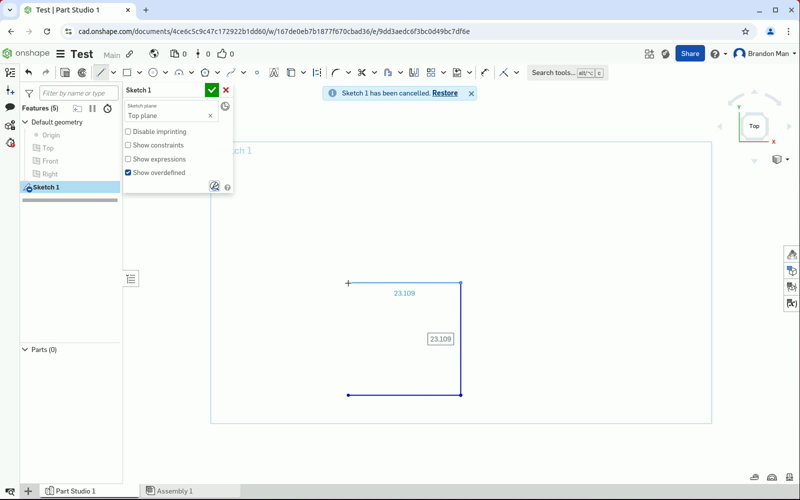
key_up(shift)
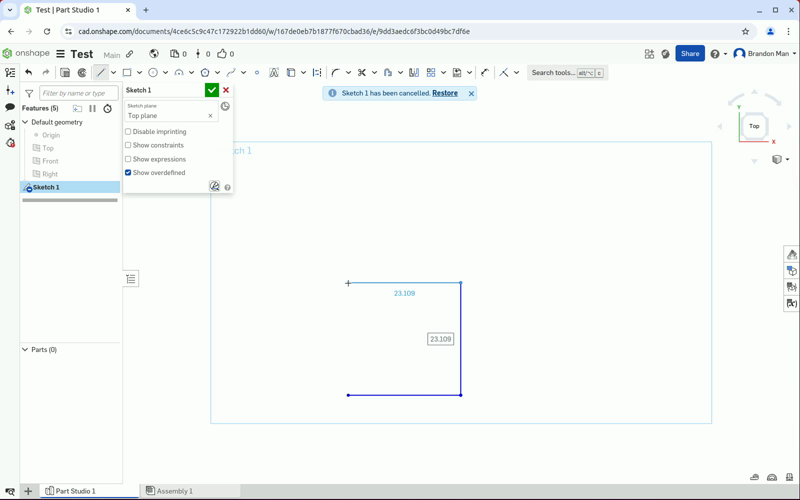
key_down(shift)
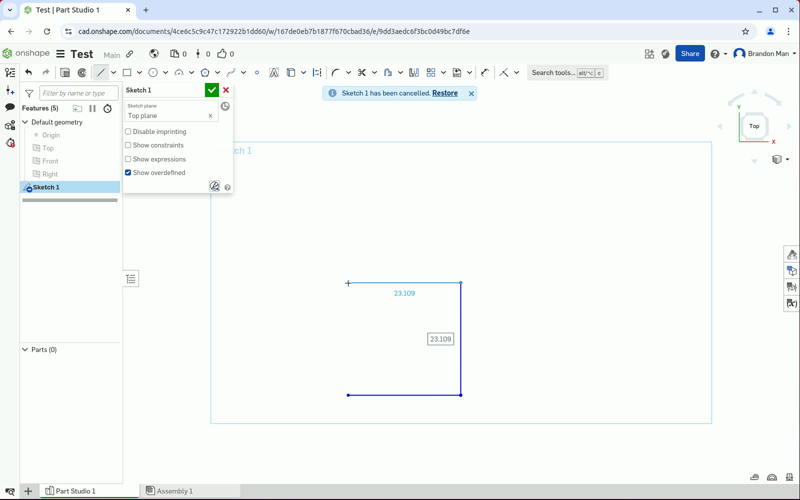
mouse_move(348, 395)
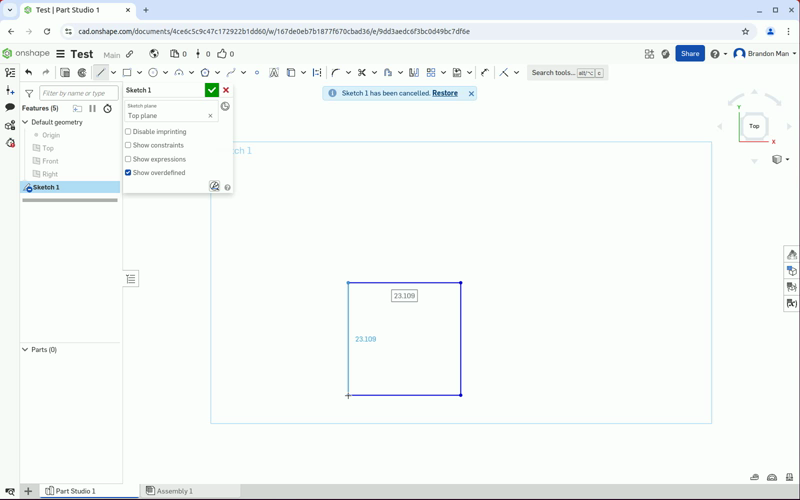
key_up(shift)
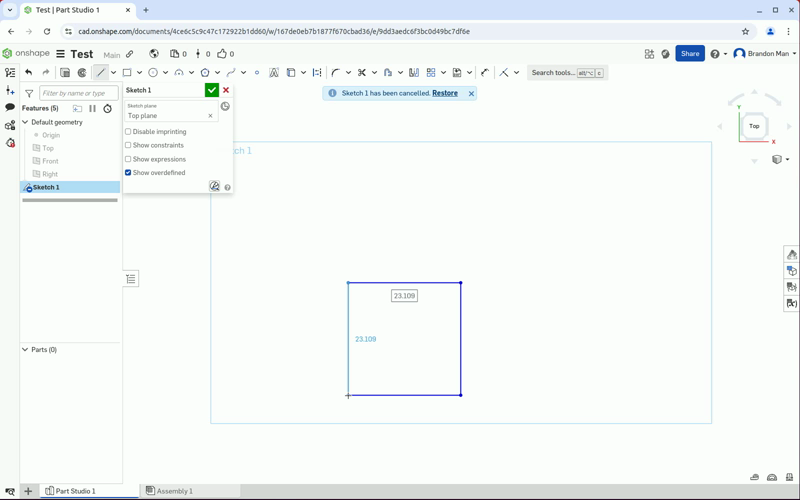
click(348, 395)
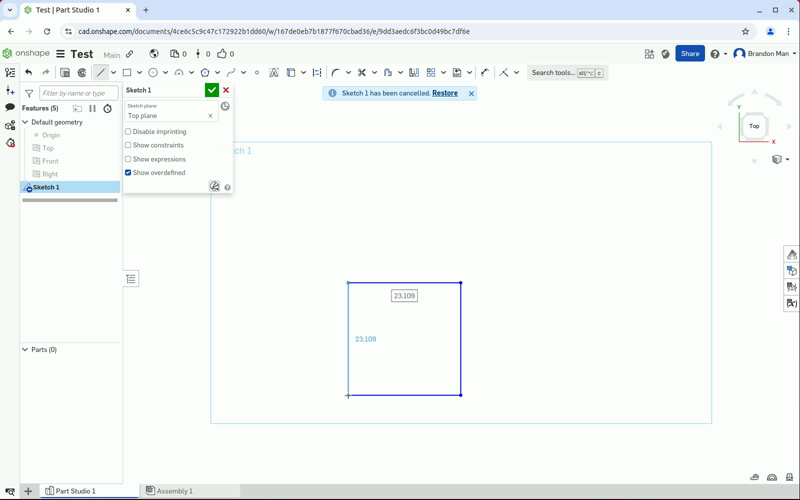
key(esc)
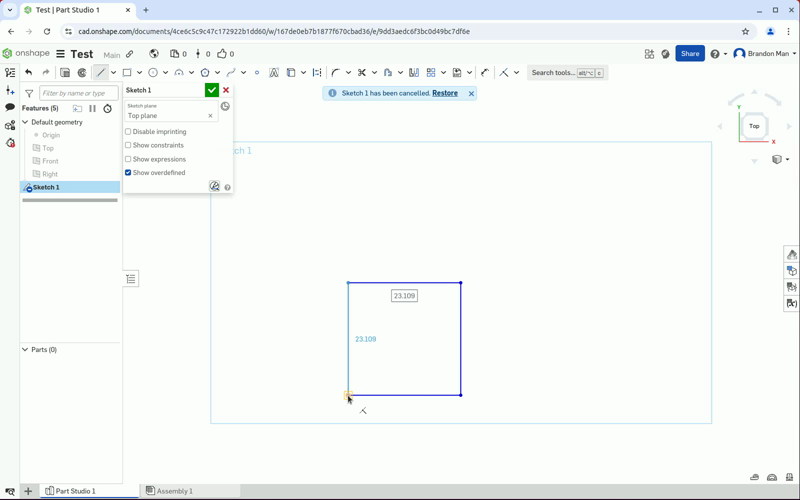
mouse_move(380, 368)
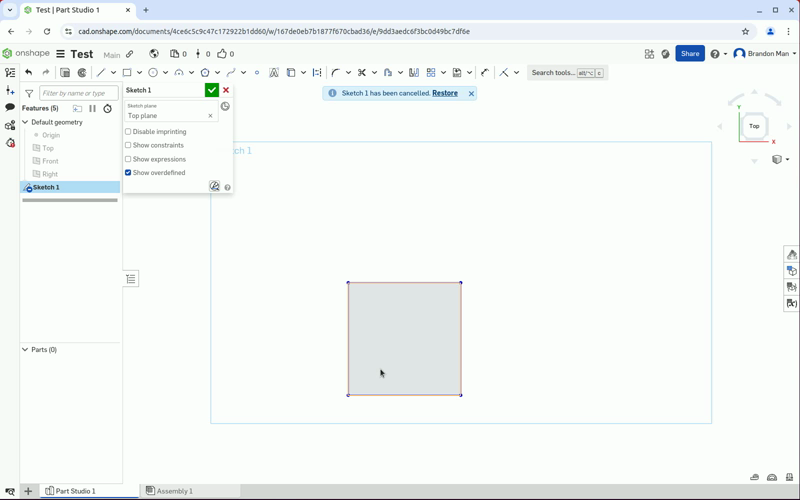
click(380, 368)
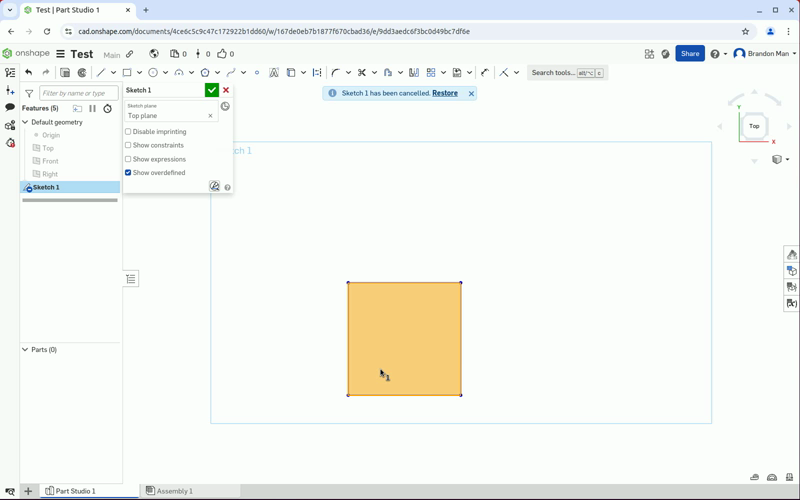
mouse_move(73, 352)
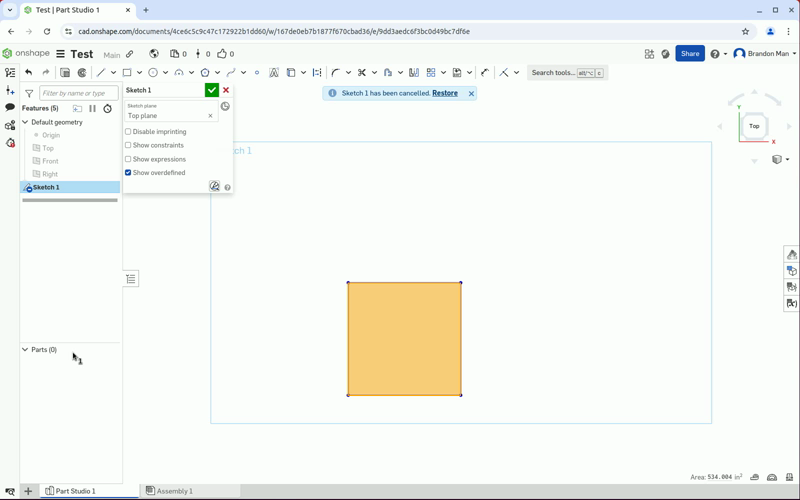
key(shift+y)
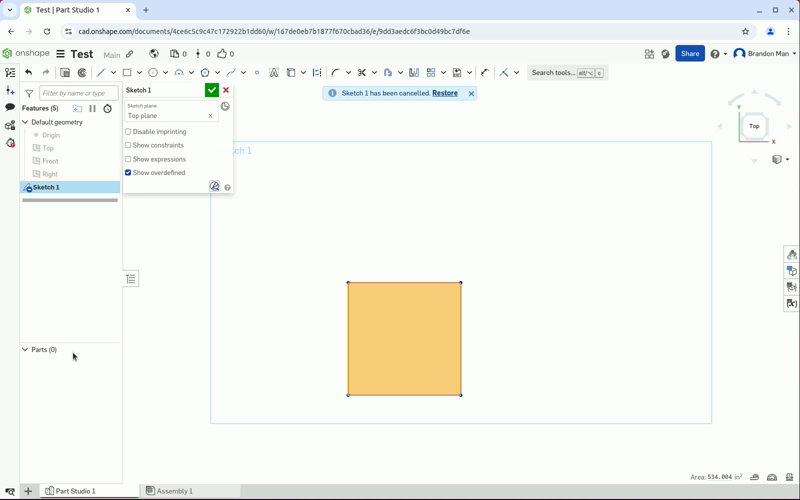
key(shift+e)
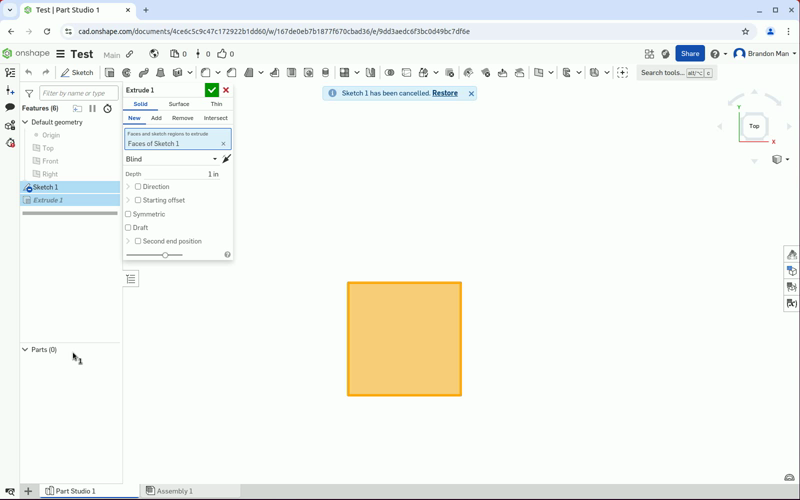
mouse_move(143, 106)
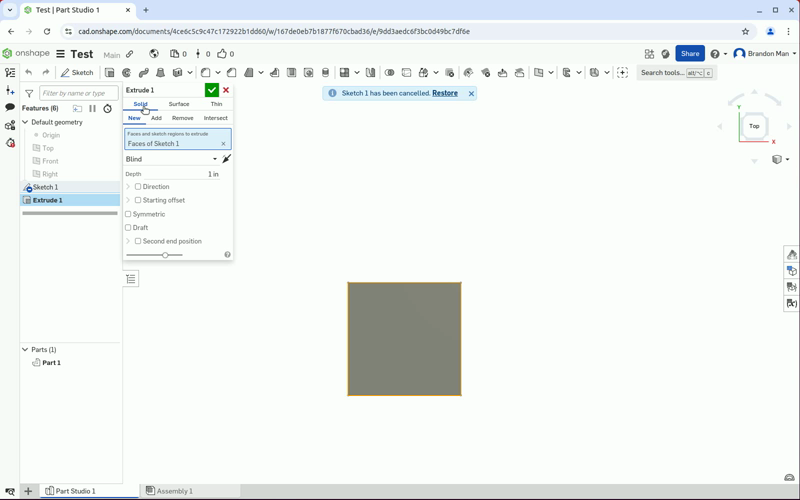
click(143, 106)
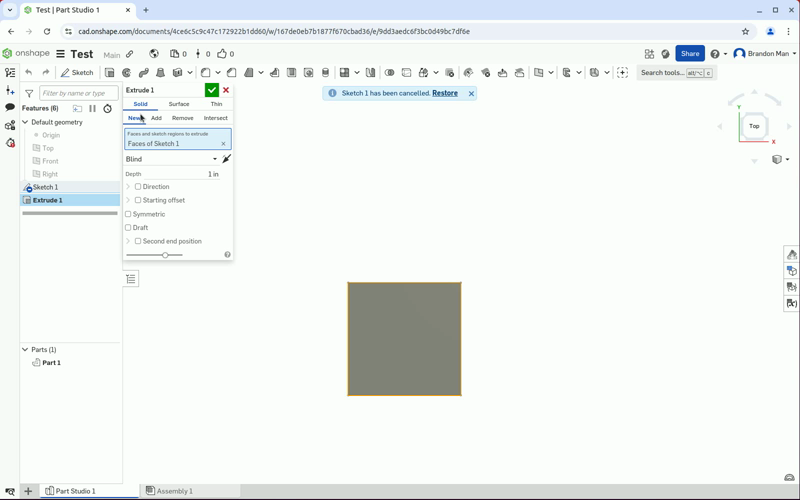
mouse_move(137, 120)
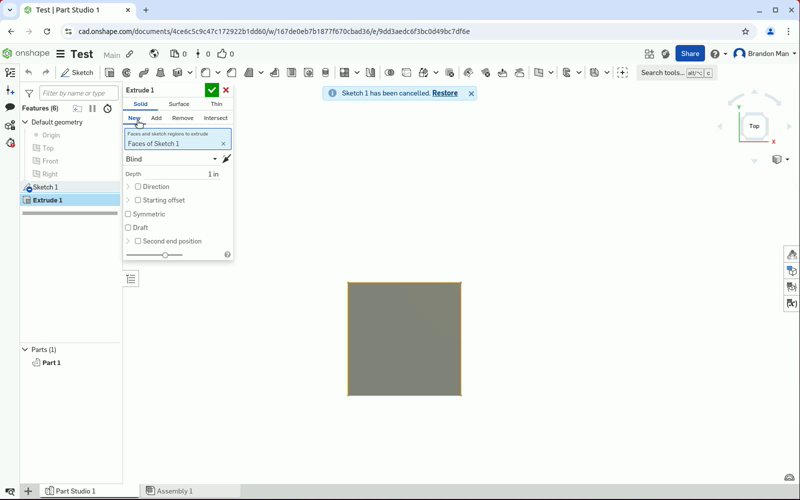
click(137, 120)
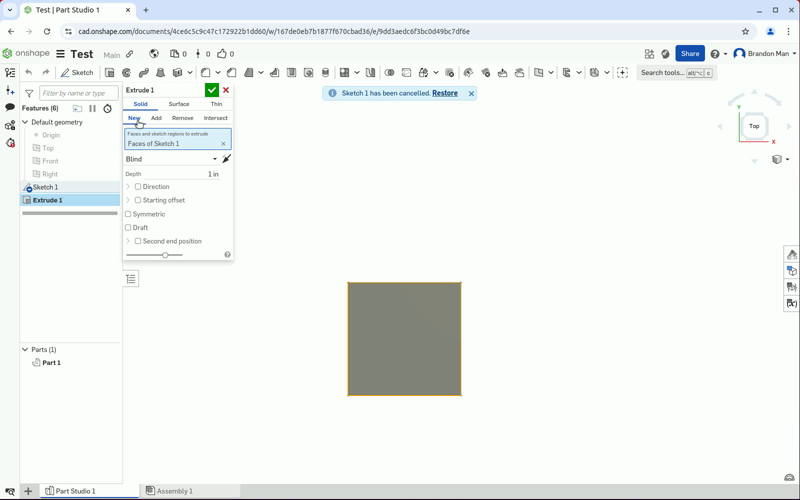
key(tab, 4)
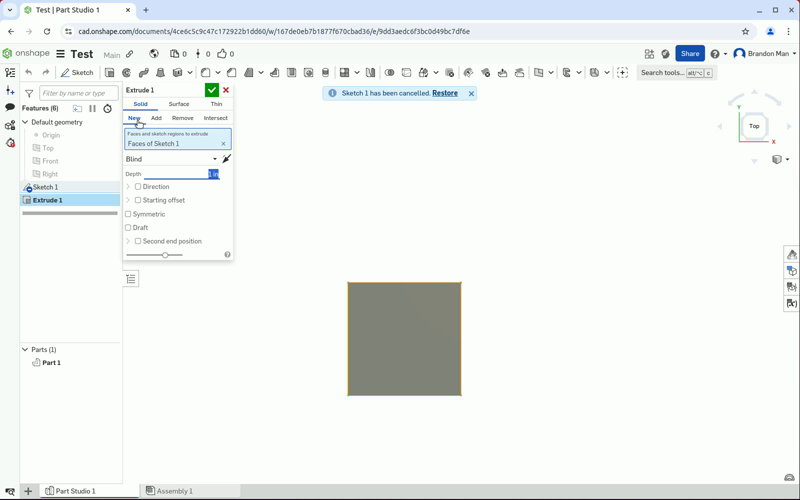
text(23.108)
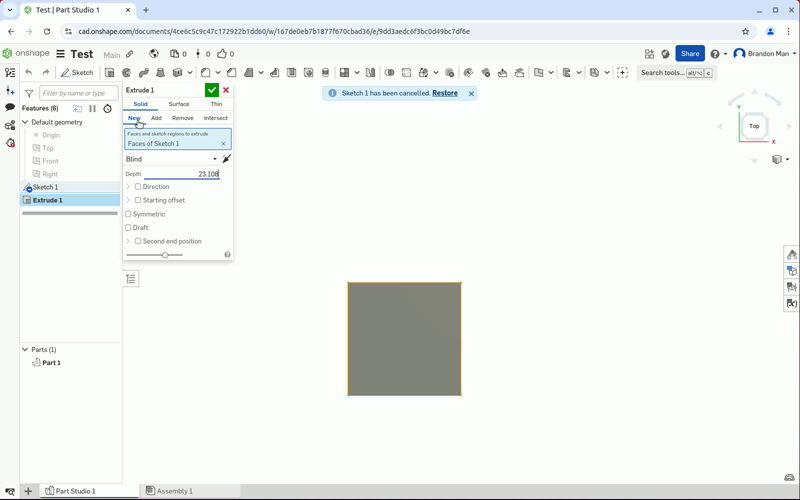
key(enter)
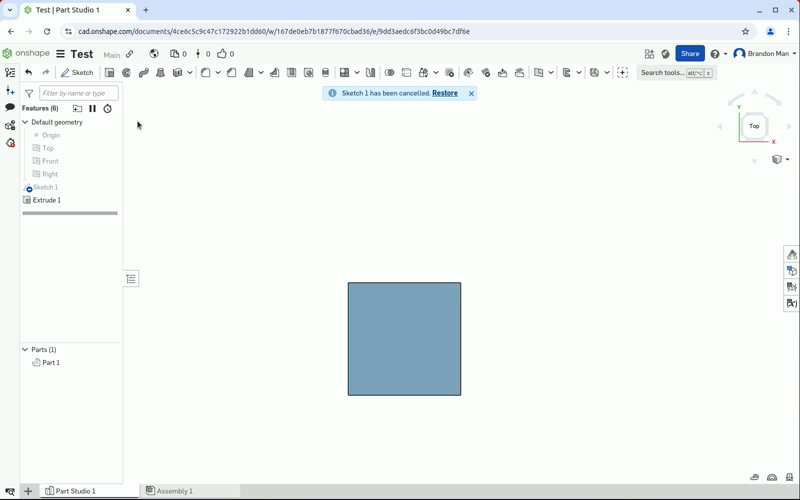
key(shift+h)
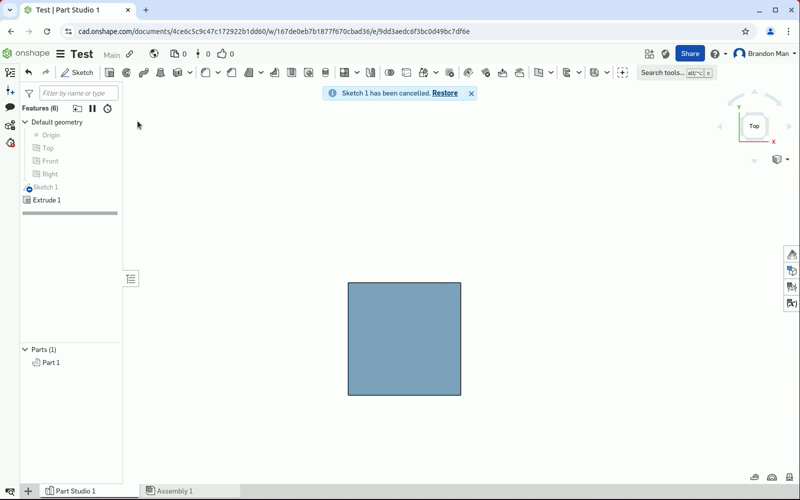
key(shift+h)
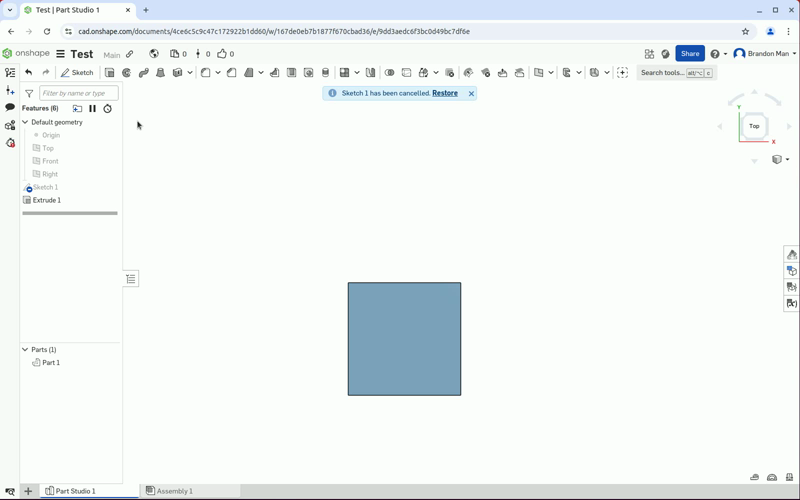
mouse_move(73, 189)
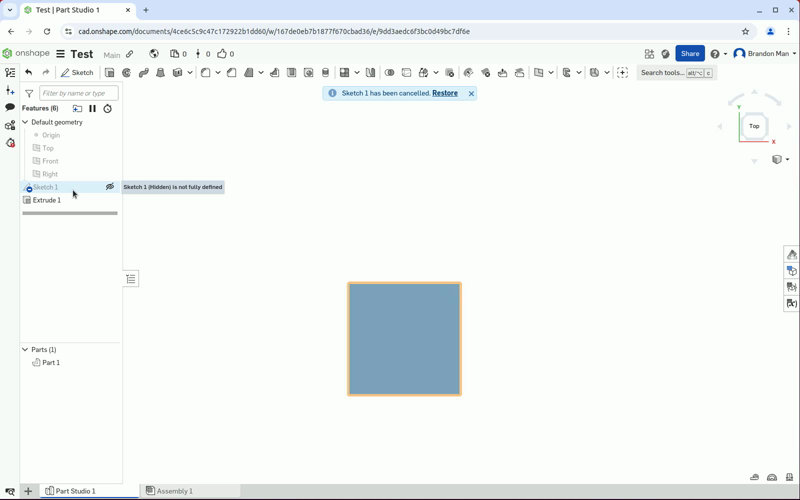
click(73, 189)
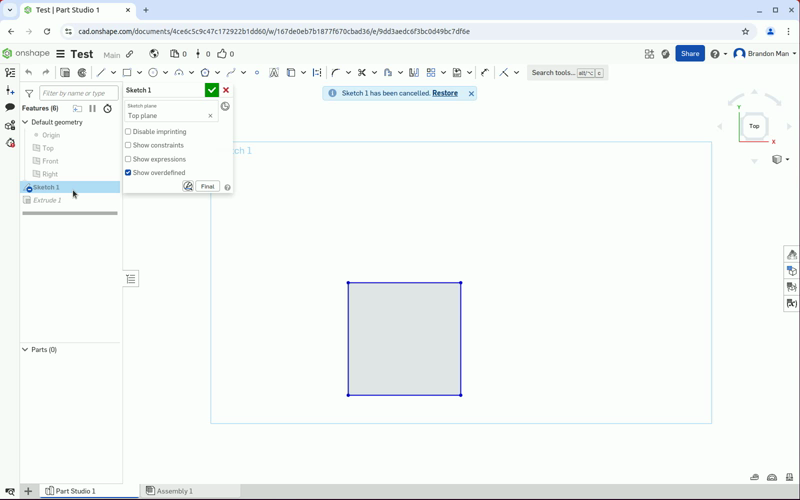
mouse_move(229, 92)
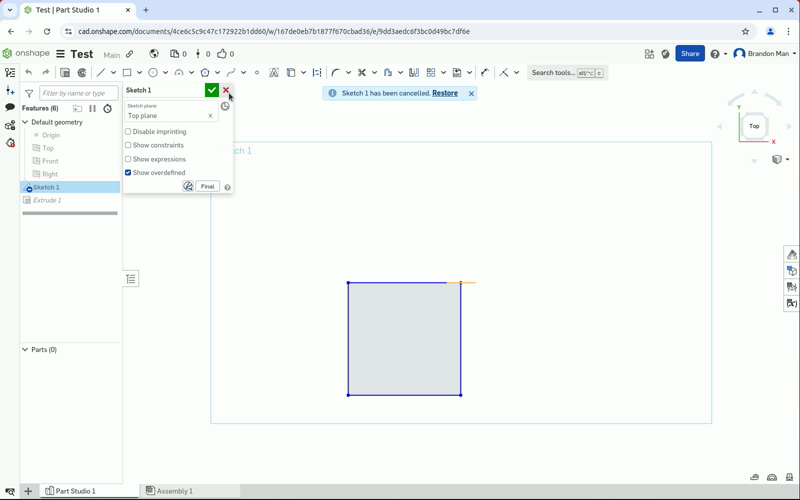
click(229, 92)
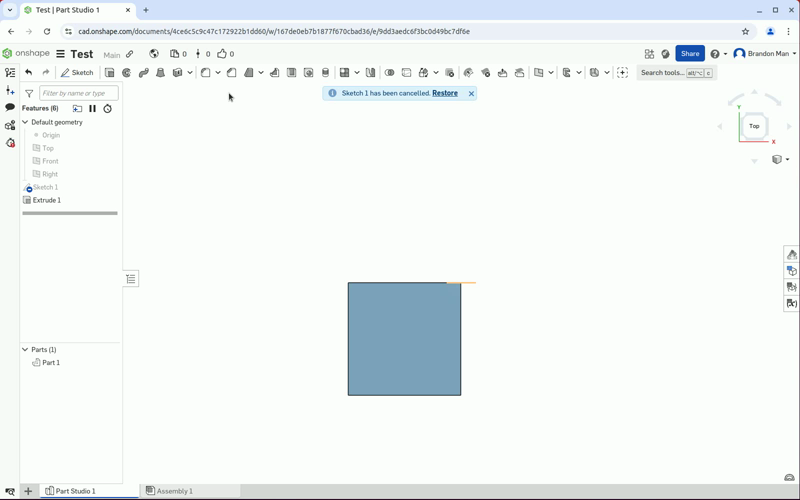
mouse_move(73, 352)
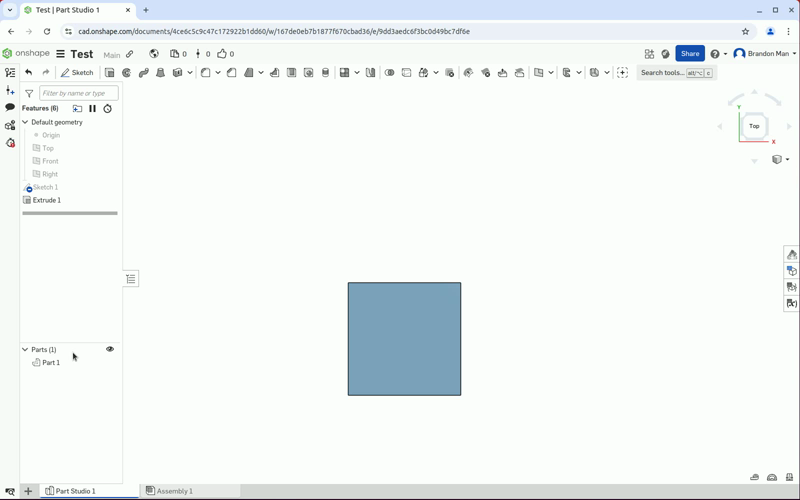
key(y)
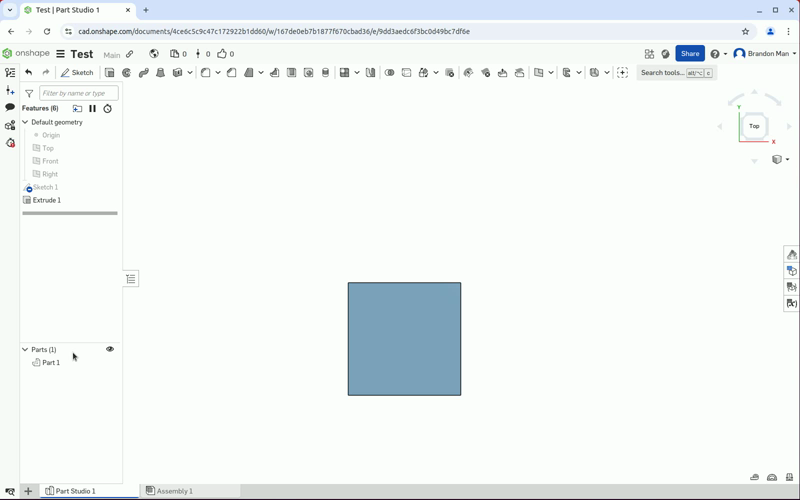
key(shift+p)
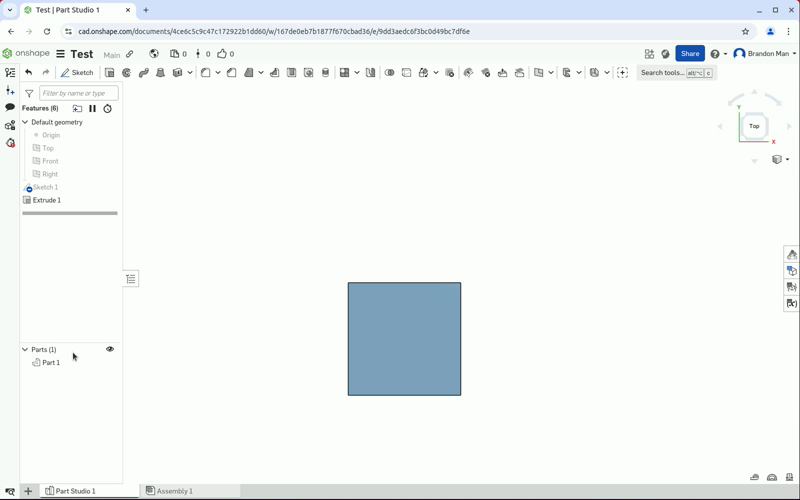
key(space)
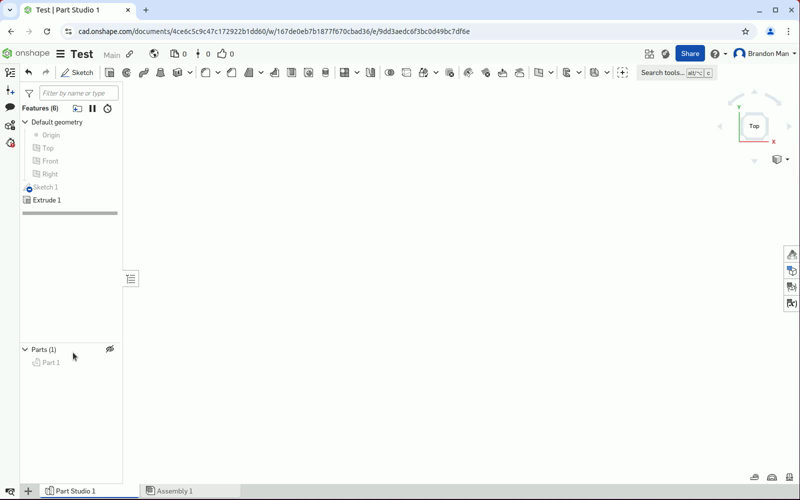
key_down(shift)
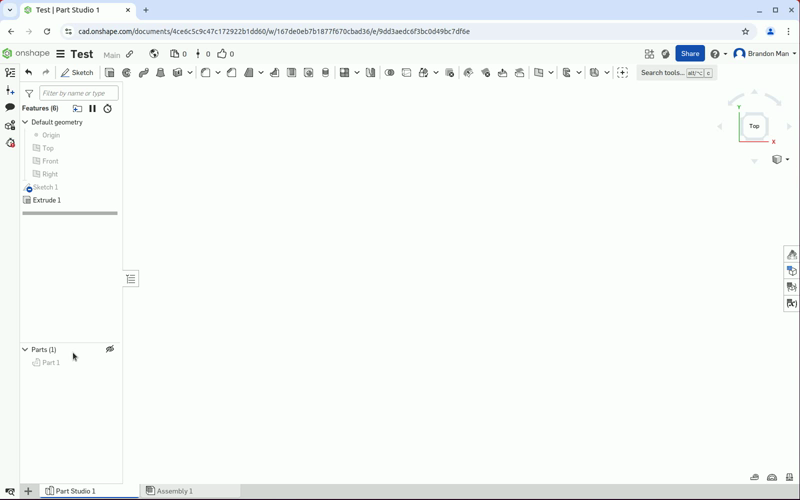
key(up)
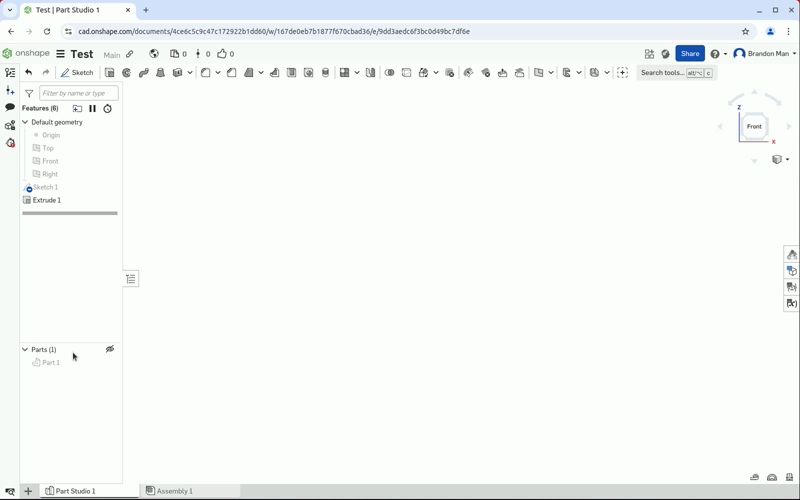
key_up(shift)
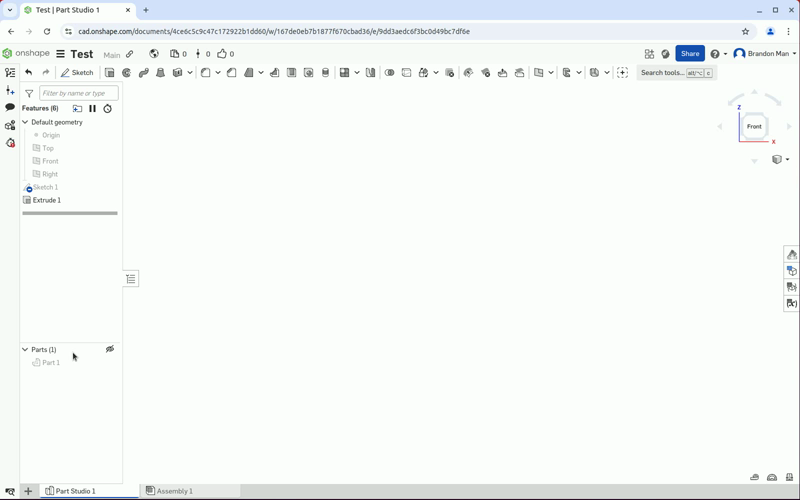
mouse_move(73, 352)
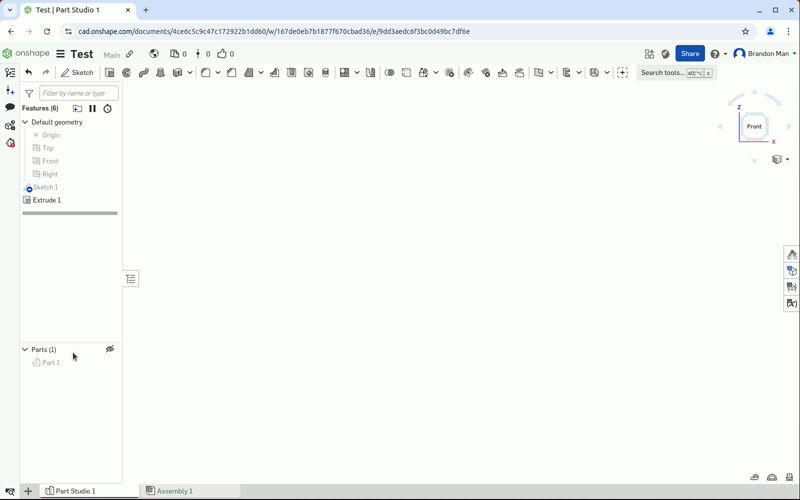
key(shift+y)
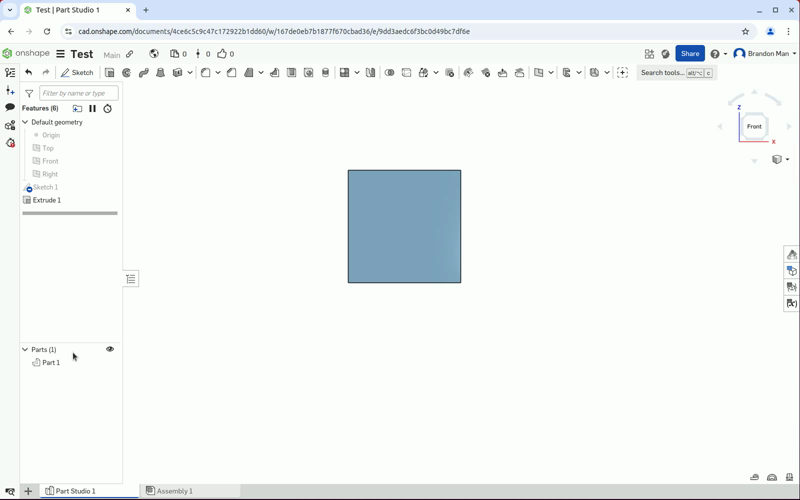
mouse_move(541, 75)
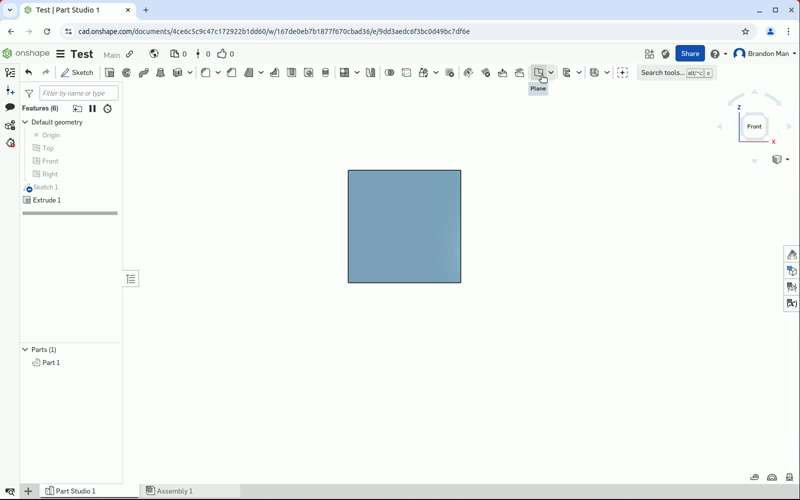
click(541, 75)
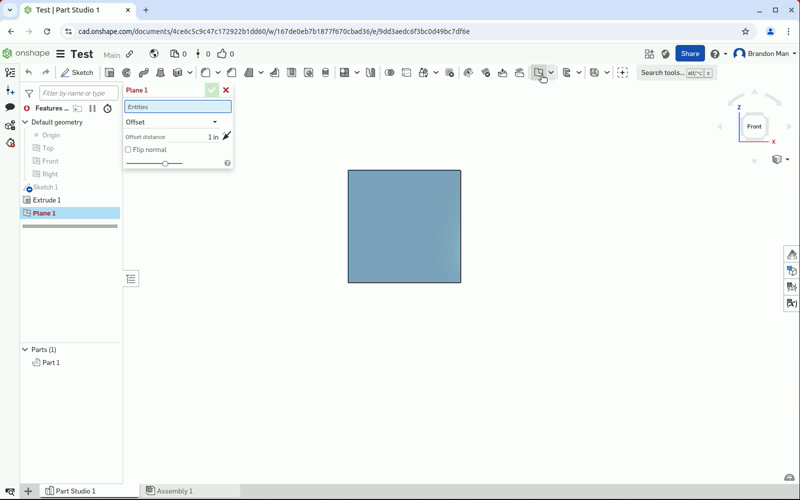
mouse_move(73, 163)
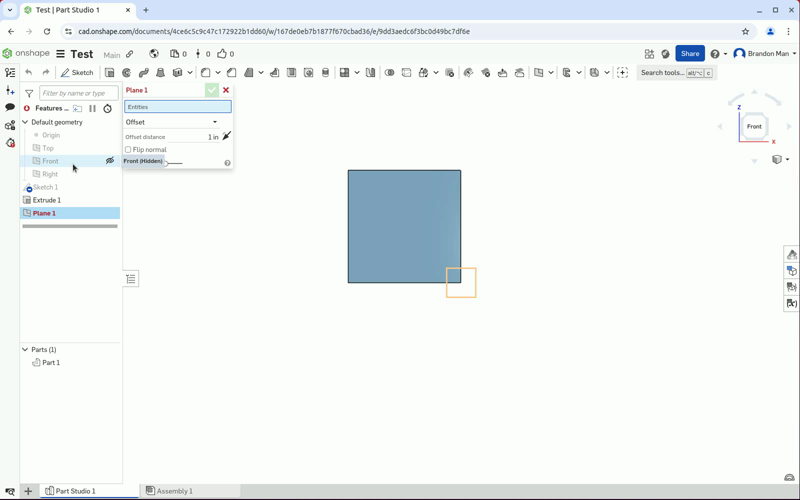
click(73, 163)
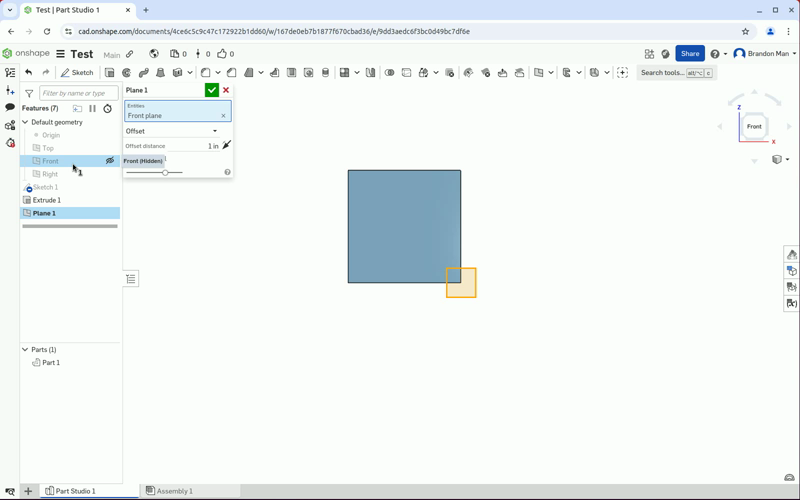
key(tab, 2)
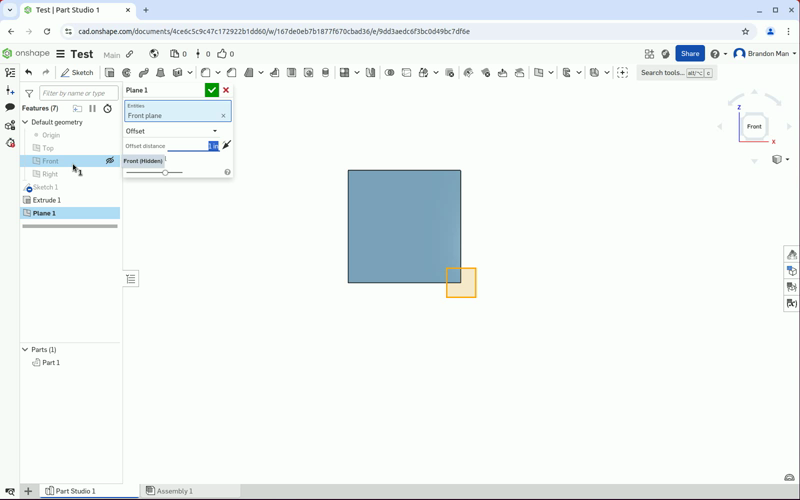
text(23.108)
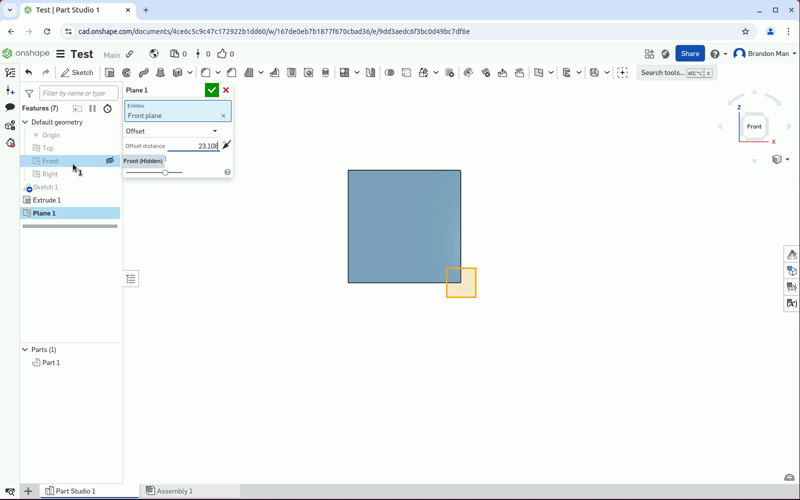
key(enter, 2)
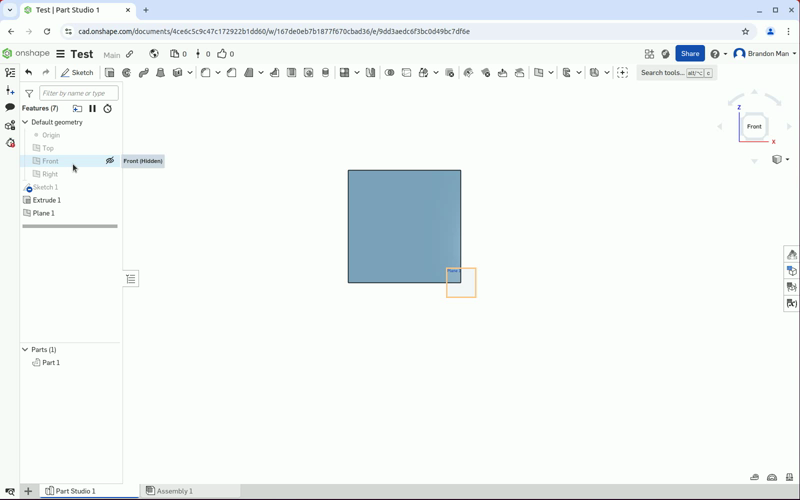
key(shift+s)
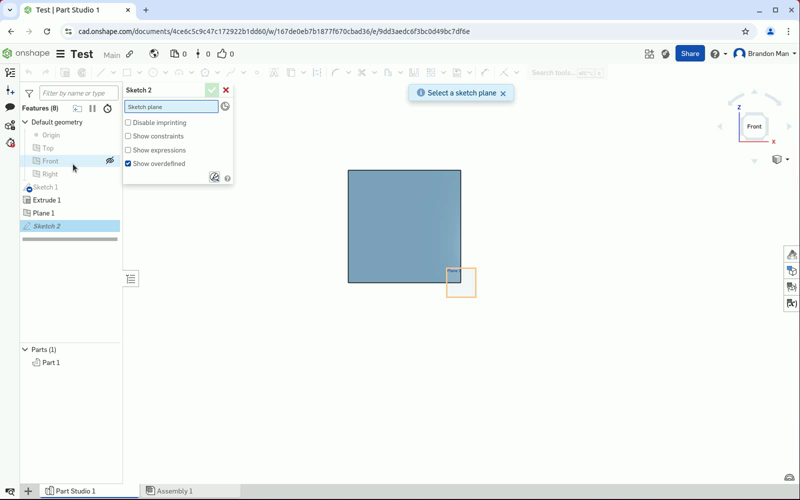
mouse_move(73, 215)
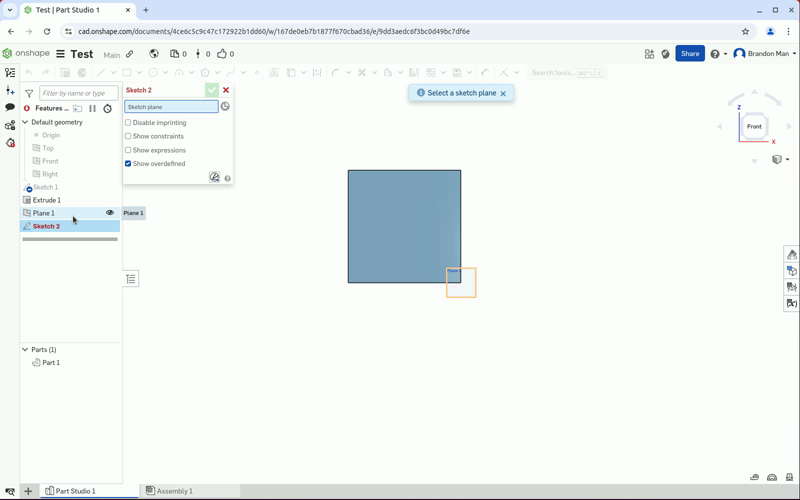
click(73, 215)
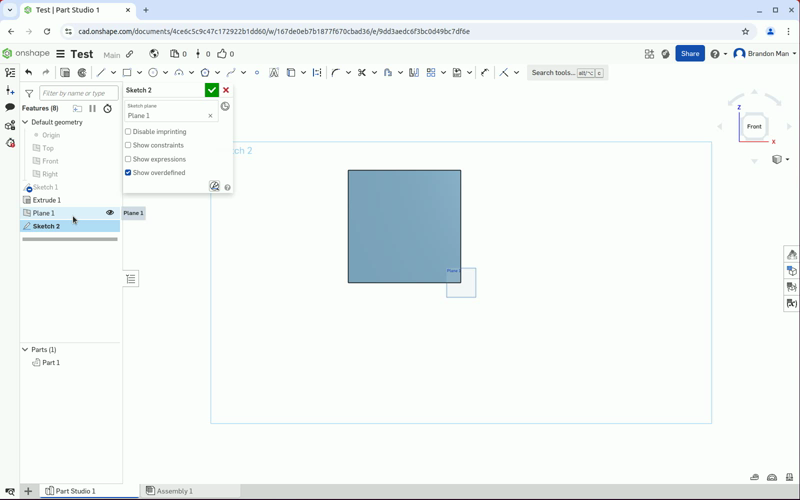
mouse_move(73, 352)
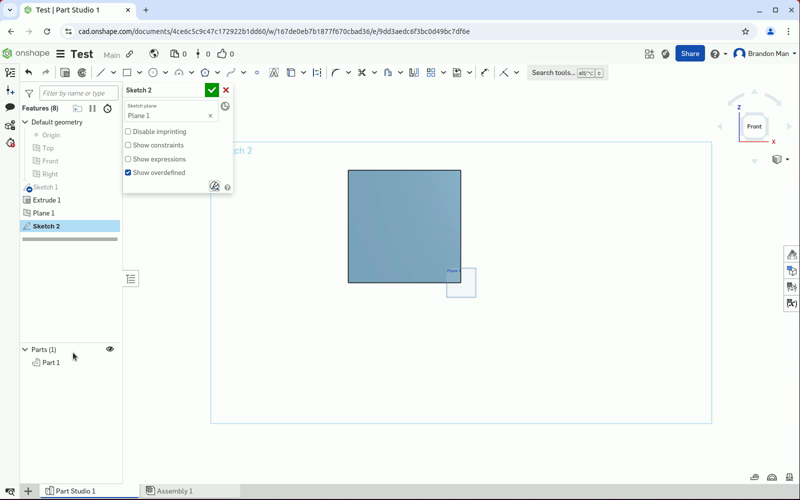
key(y)
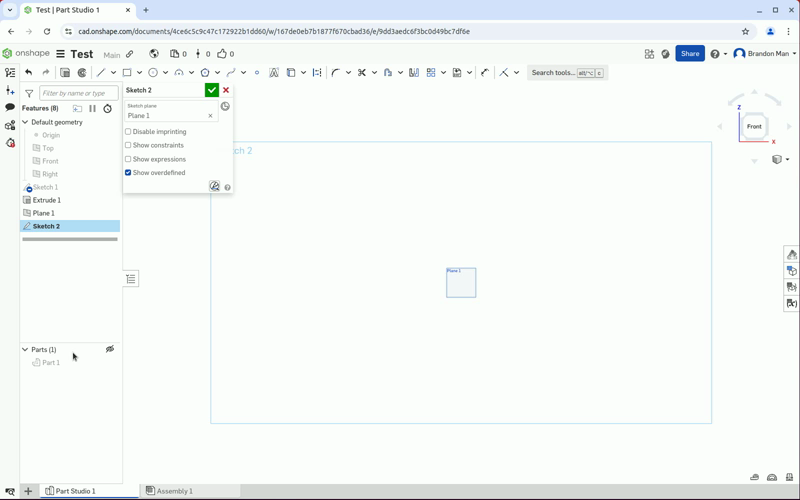
key(l)
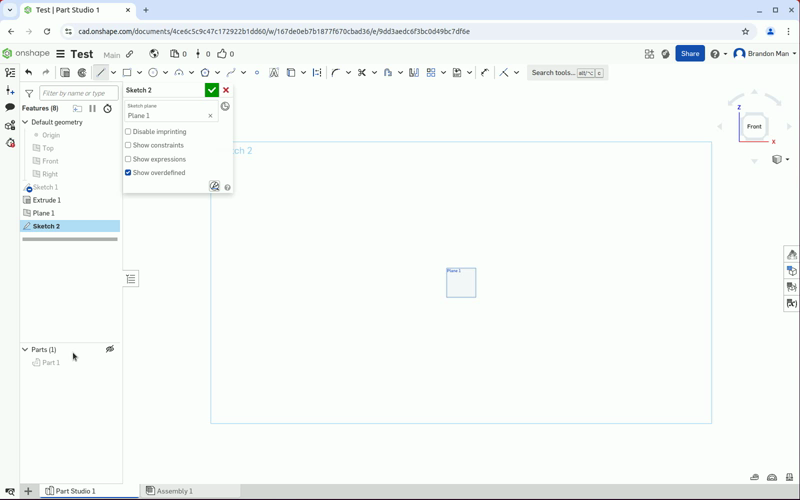
key_down(shift)
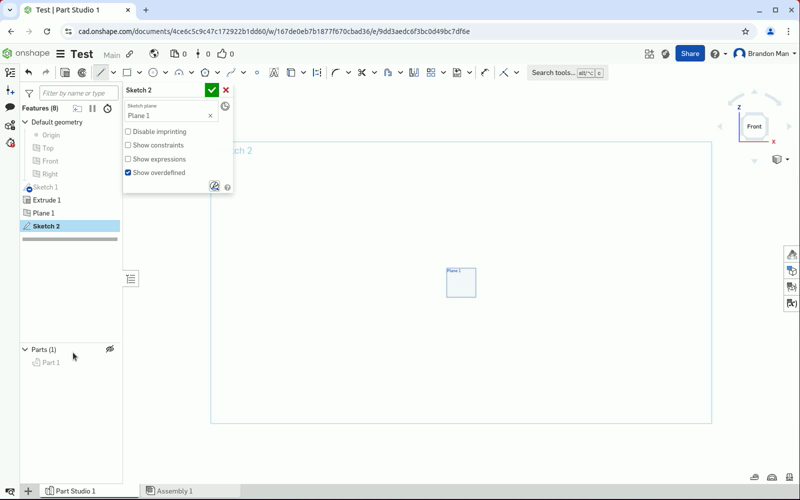
mouse_move(376, 170)
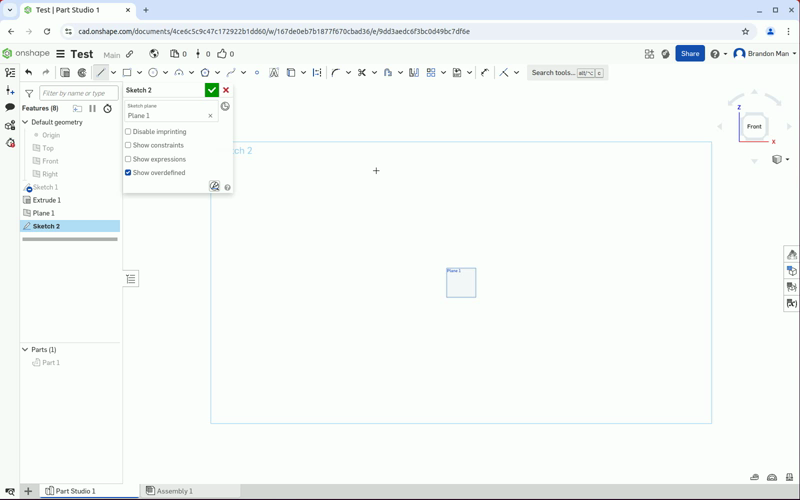
click(376, 170)
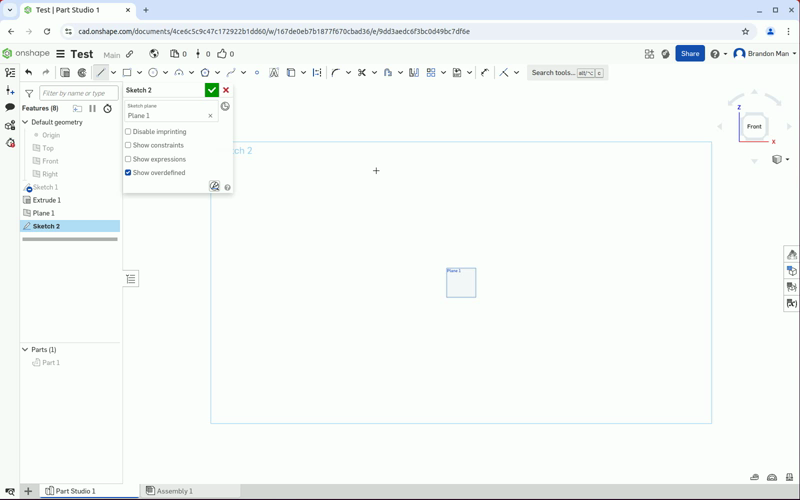
key_up(shift)
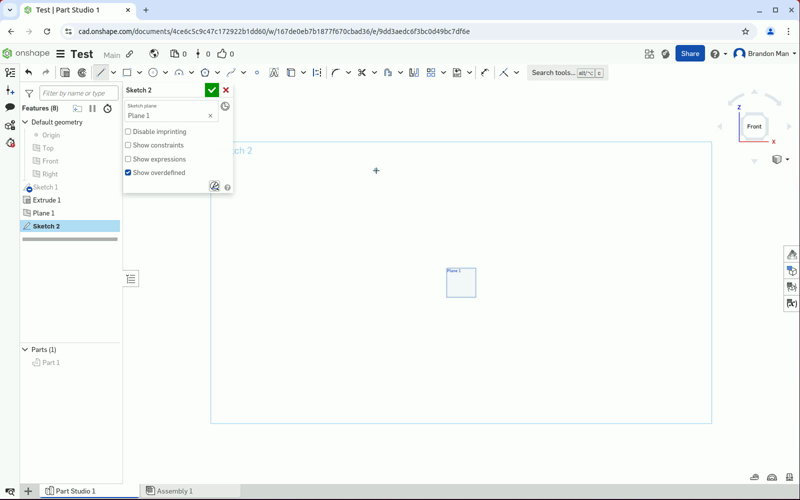
key_down(shift)
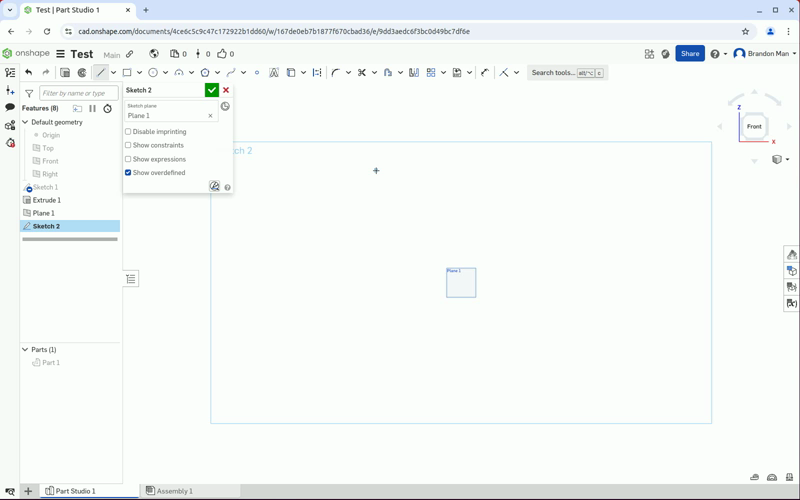
mouse_move(406, 170)
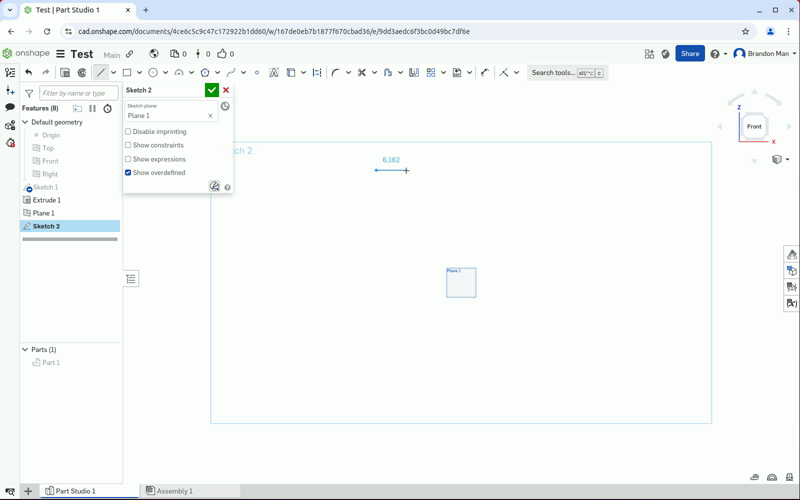
mouse_move(405, 199)
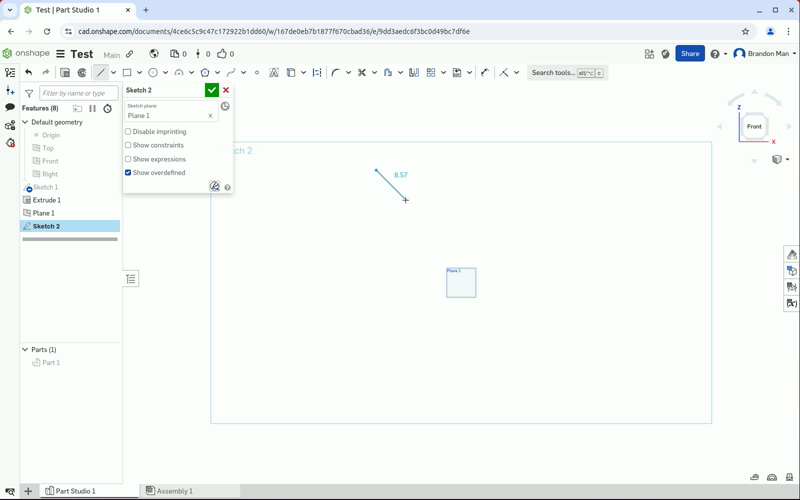
click(405, 199)
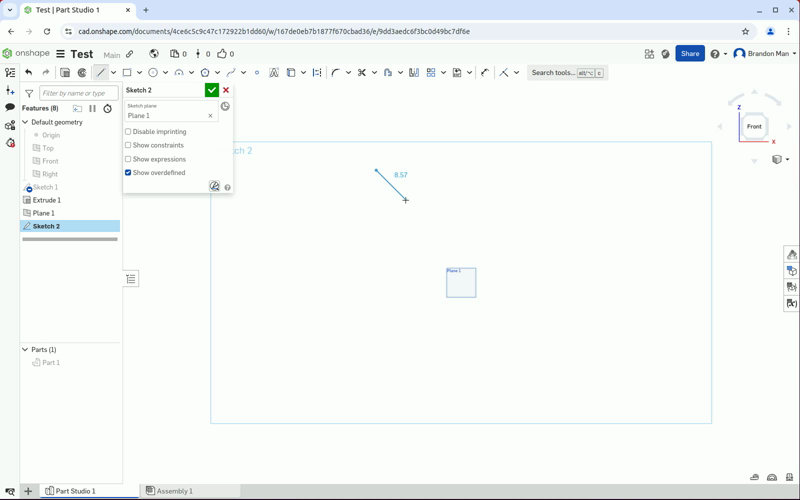
key_up(shift)
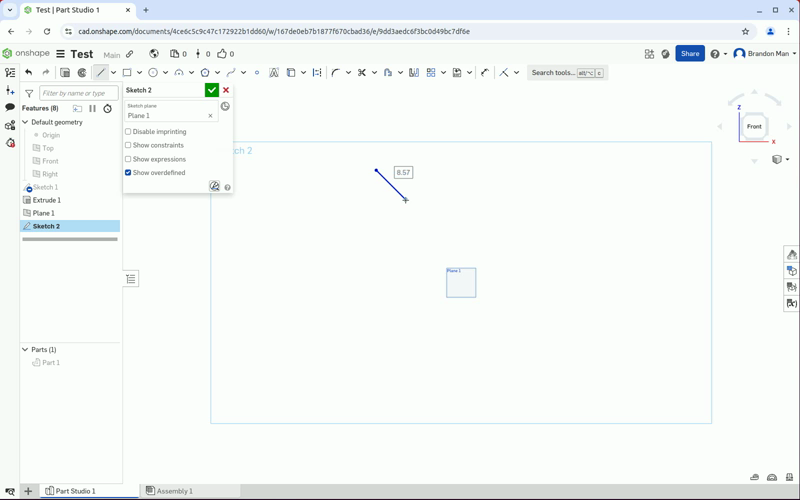
key_down(shift)
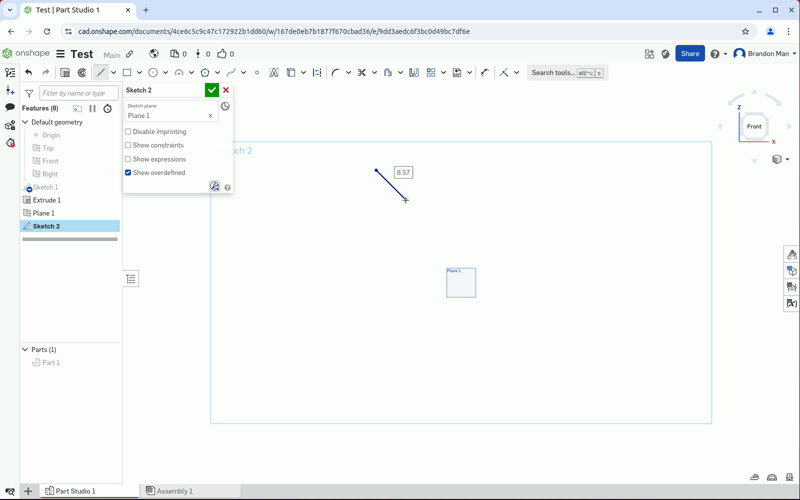
mouse_move(435, 199)
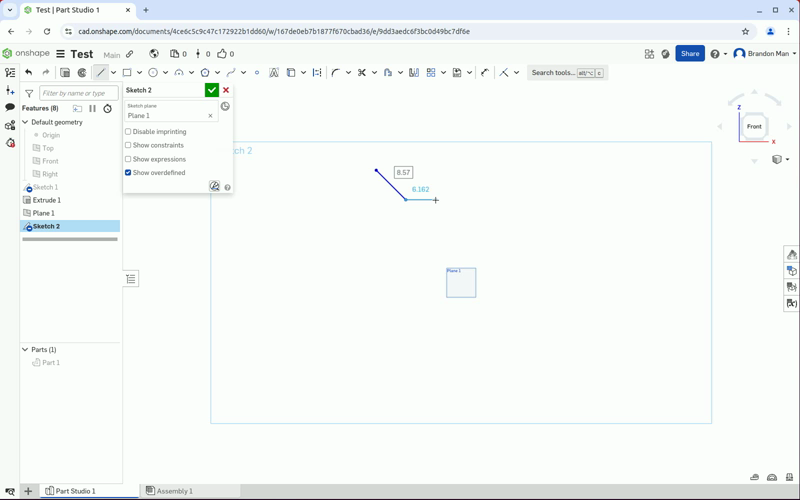
mouse_move(405, 170)
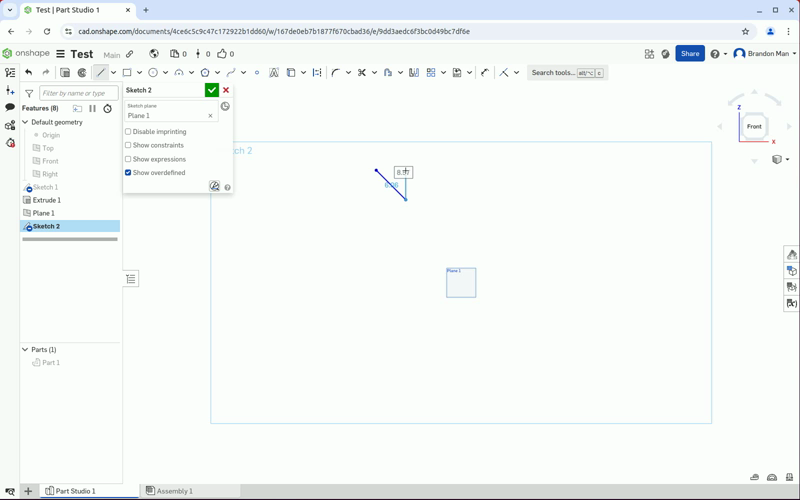
click(405, 170)
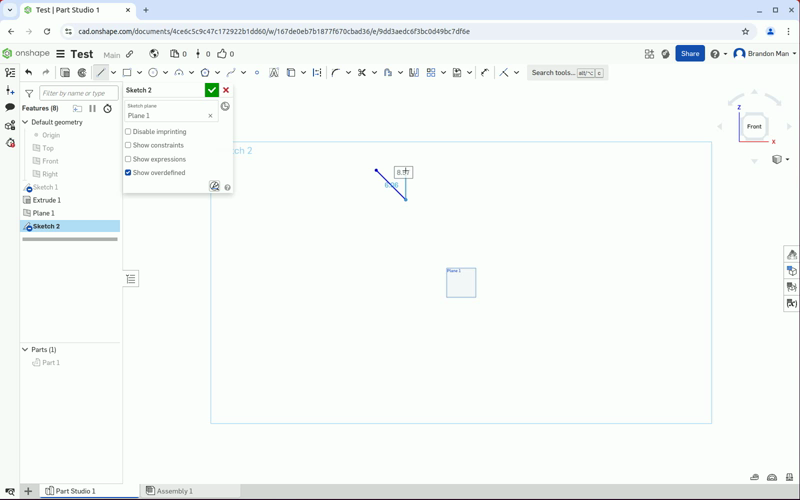
key_up(shift)
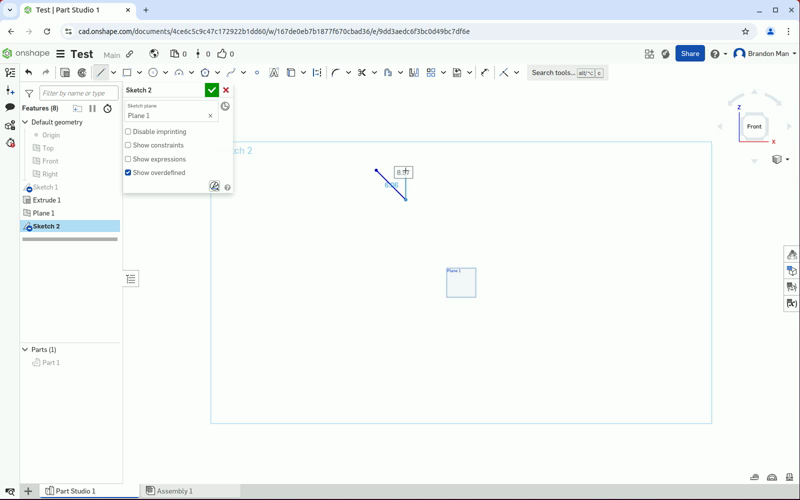
mouse_move(435, 170)
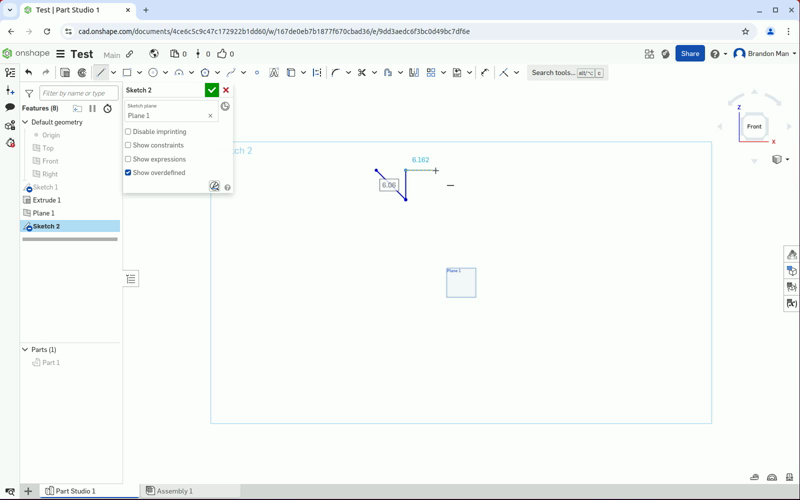
key_down(shift)
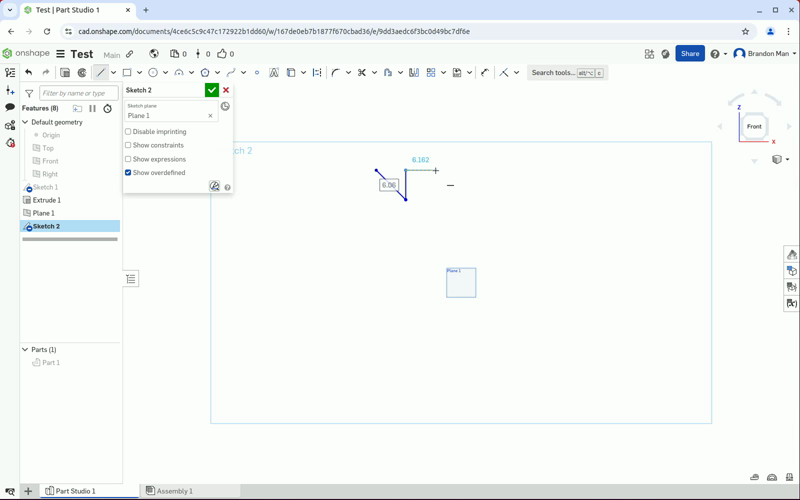
mouse_move(376, 170)
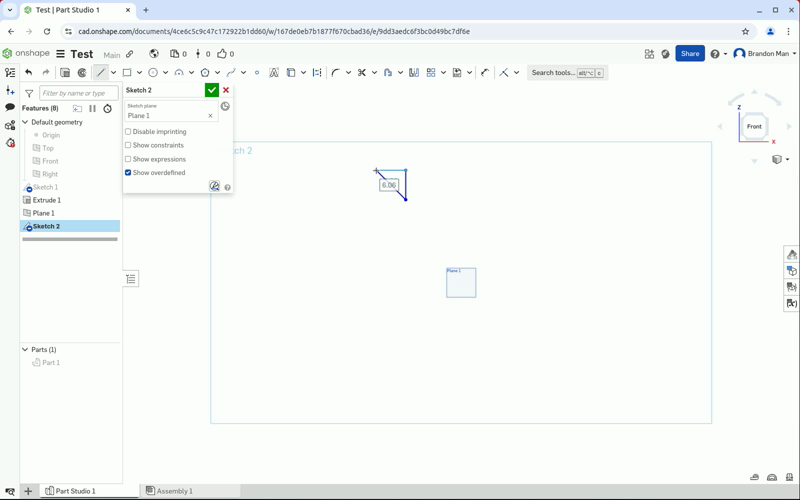
key_up(shift)
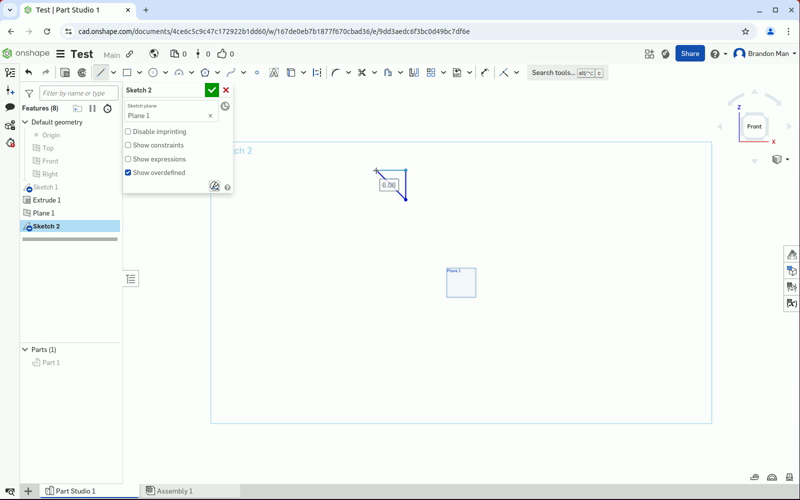
click(376, 170)
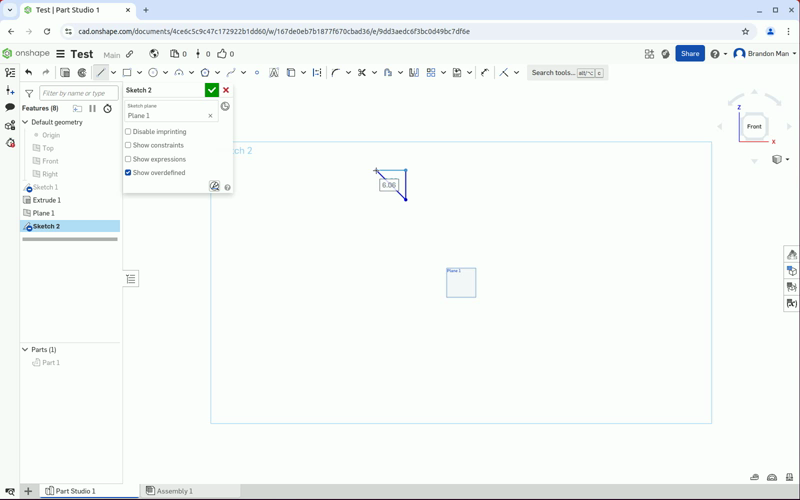
key(esc)
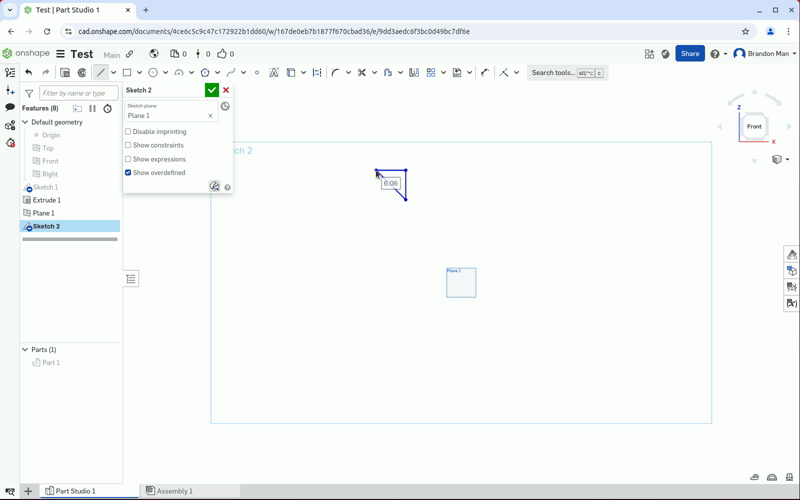
mouse_move(403, 189)
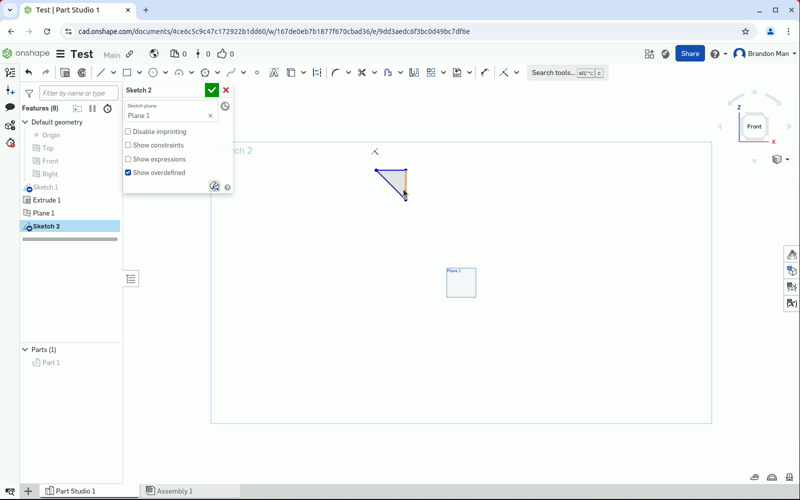
scroll(6)
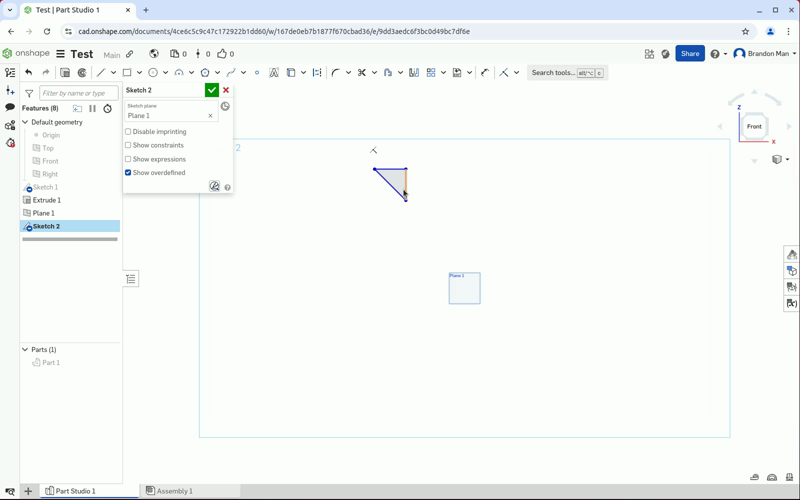
scroll(6)
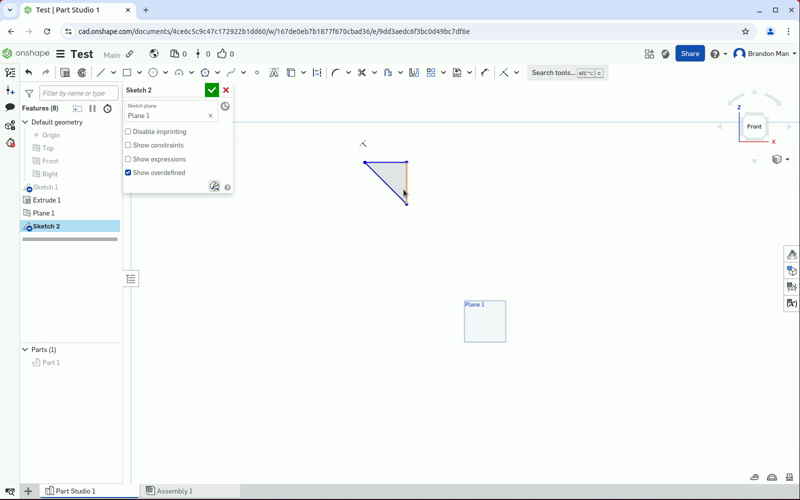
scroll(6)
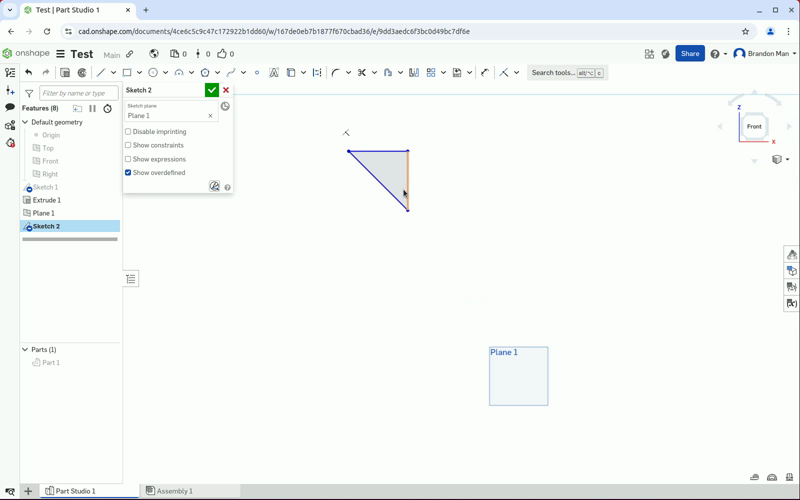
scroll(6)
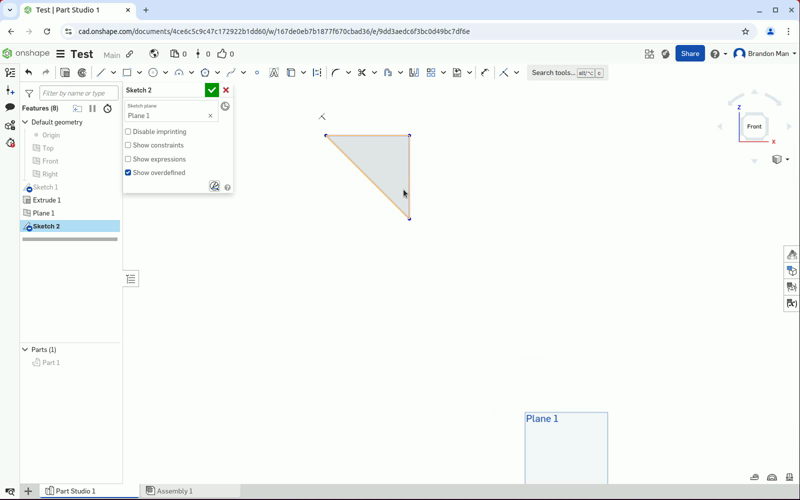
scroll(6)
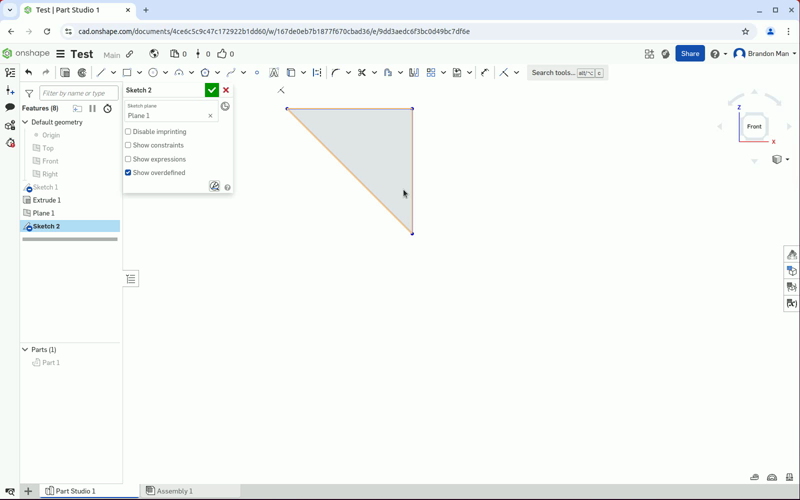
scroll(6)
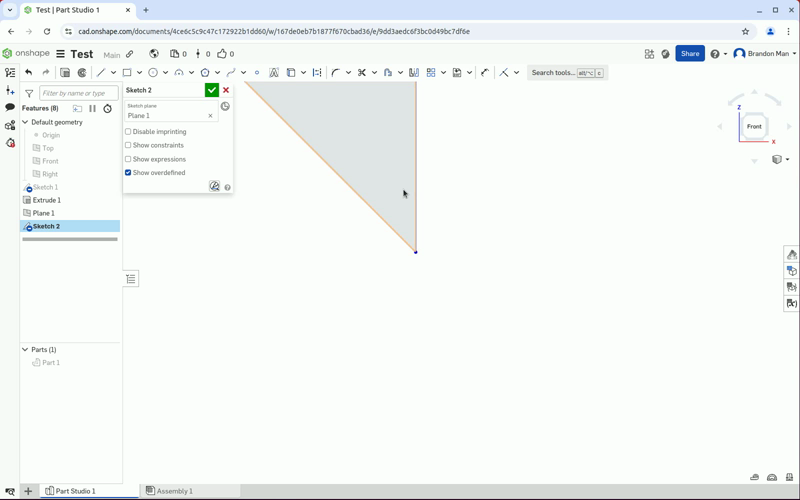
scroll(6)
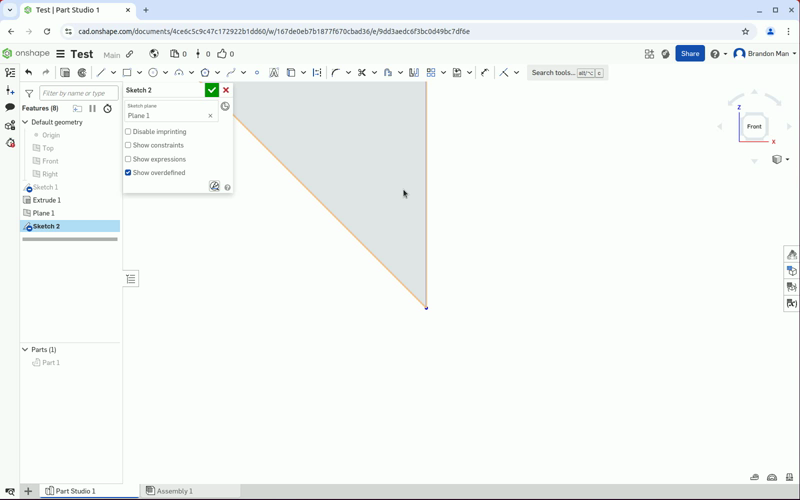
click(403, 189)
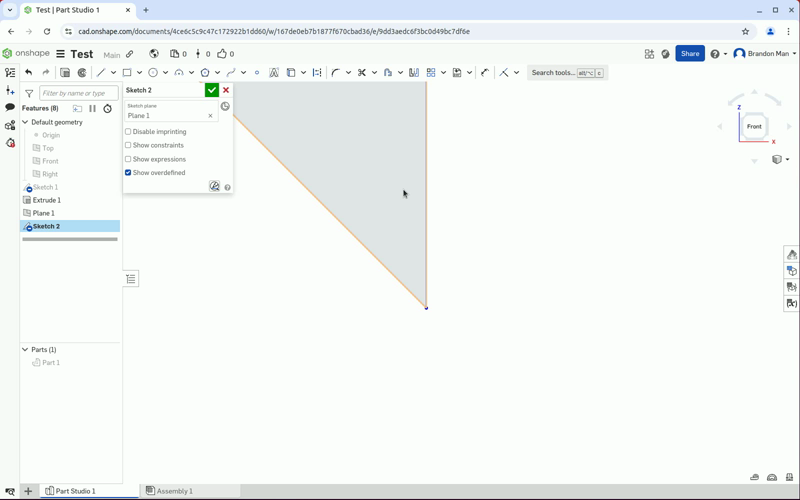
scroll(-6)
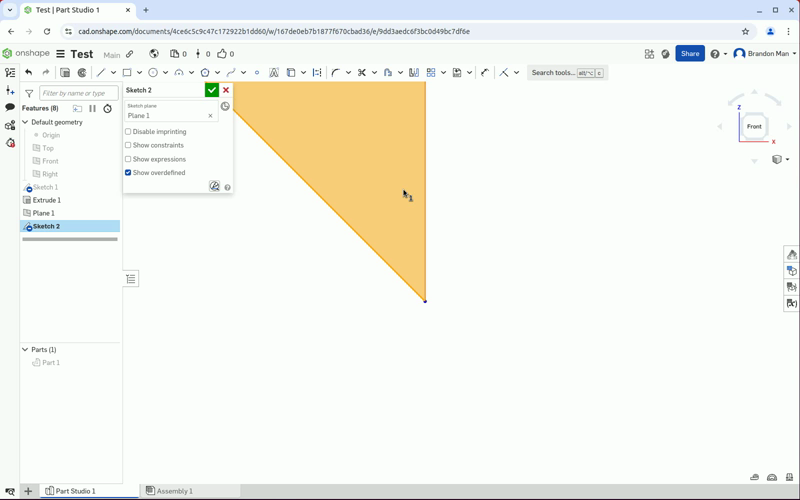
scroll(-6)
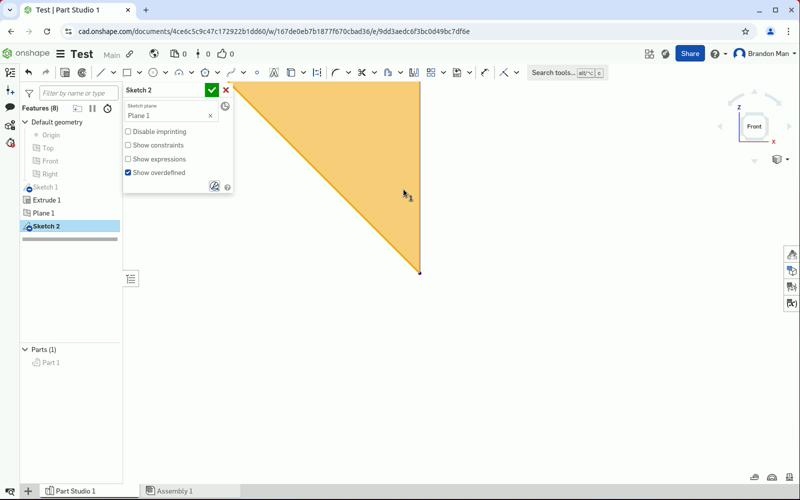
scroll(-6)
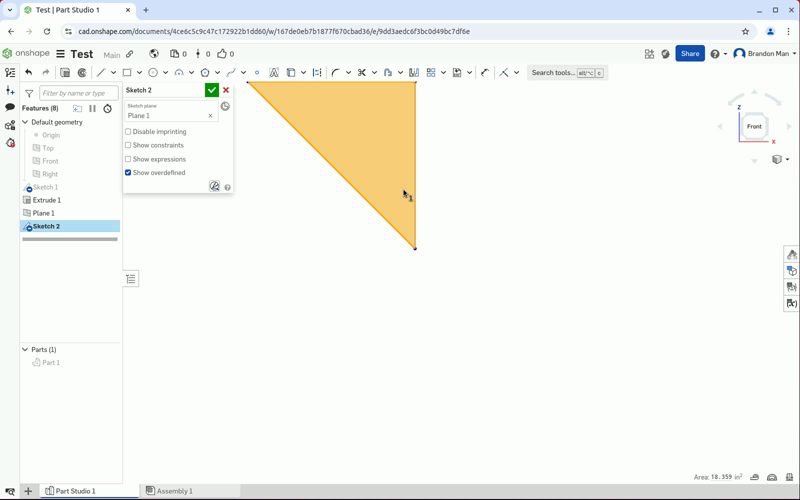
scroll(-6)
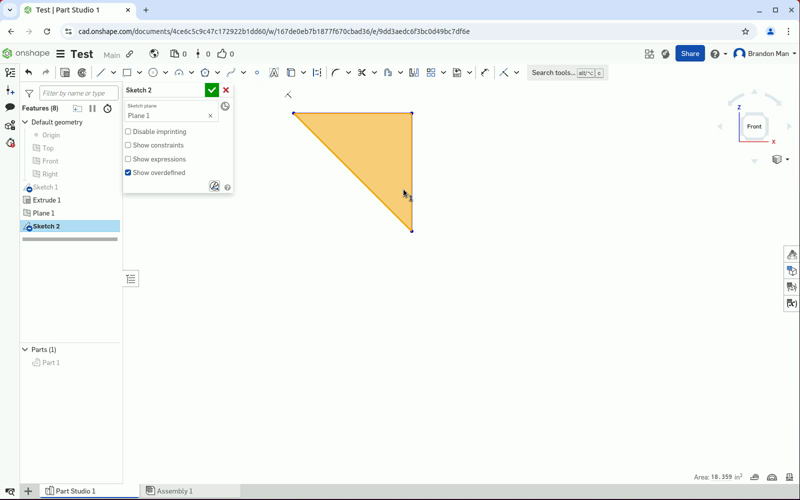
scroll(-6)
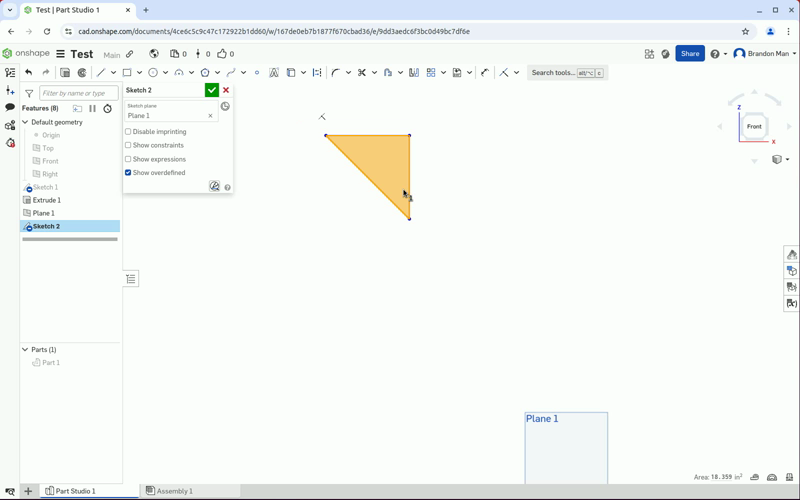
scroll(-6)
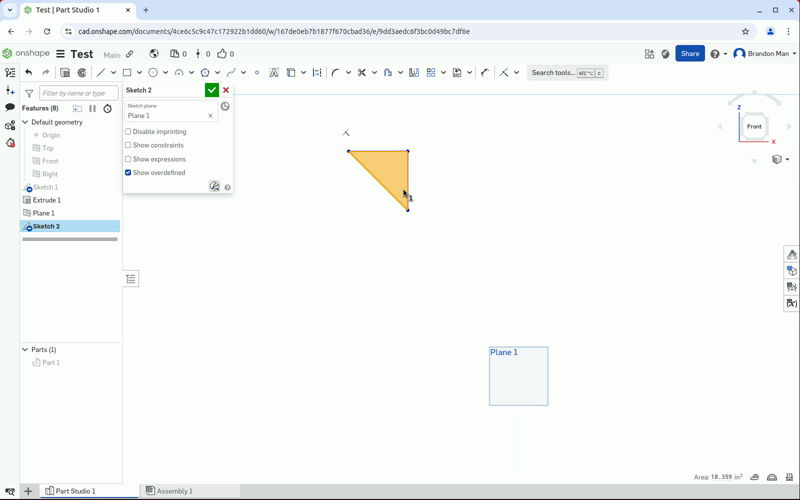
scroll(-6)
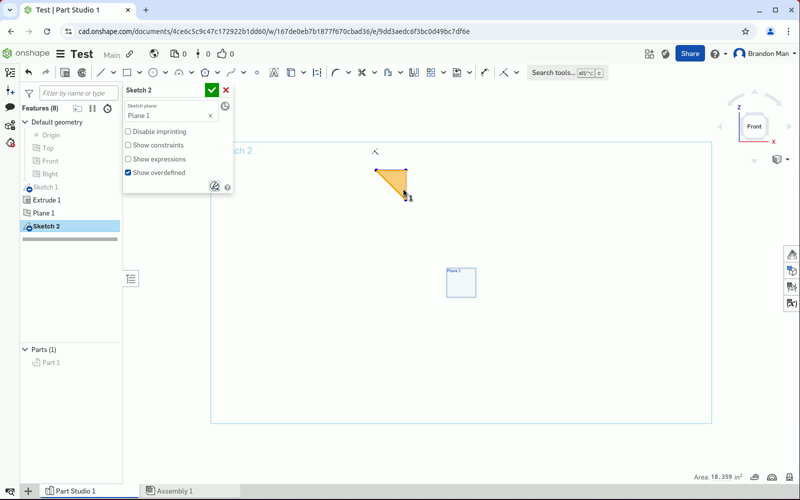
mouse_move(73, 352)
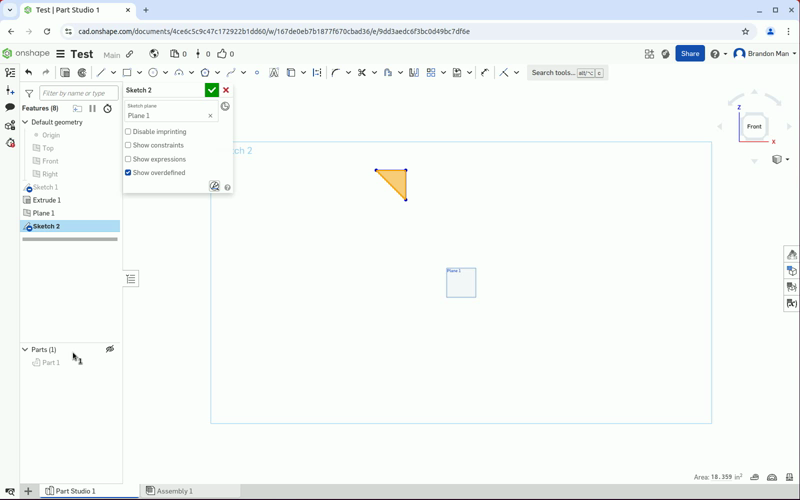
key(shift+y)
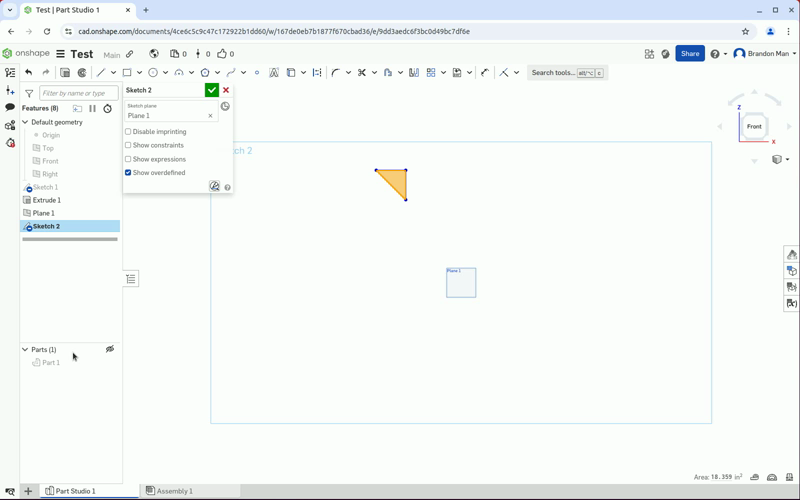
key(shift+e)
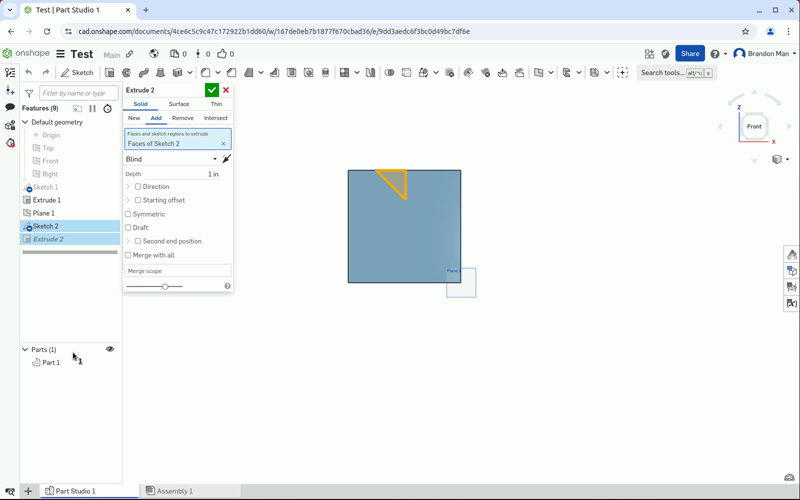
mouse_move(143, 106)
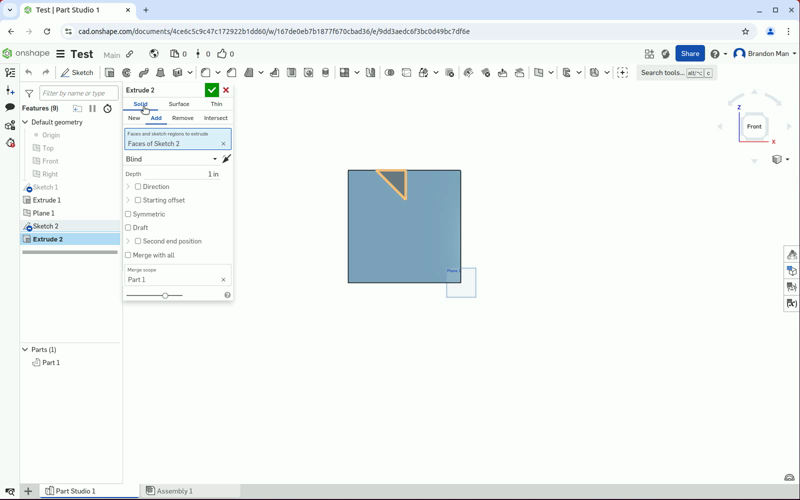
click(143, 106)
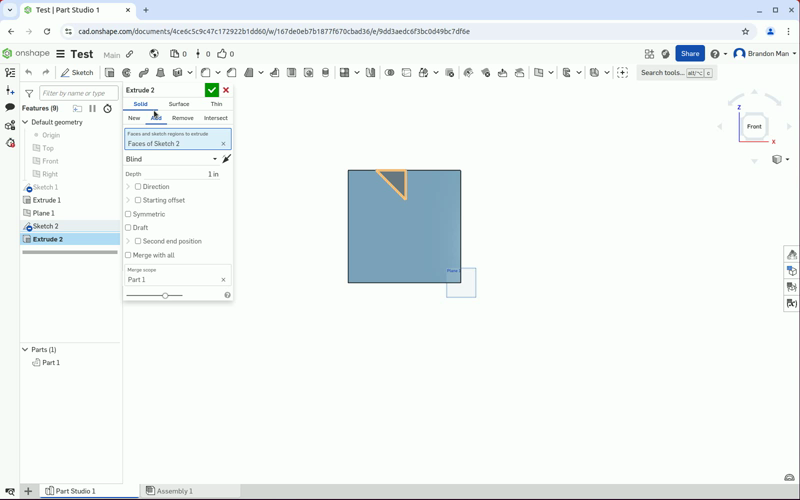
mouse_move(186, 120)
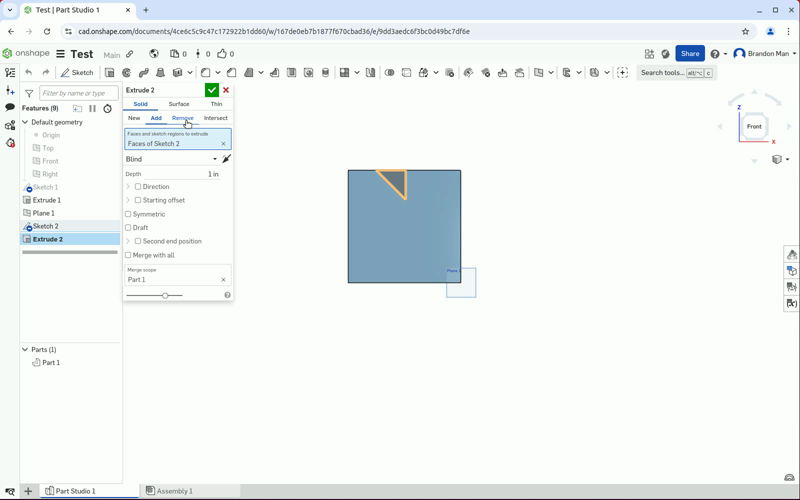
click(186, 120)
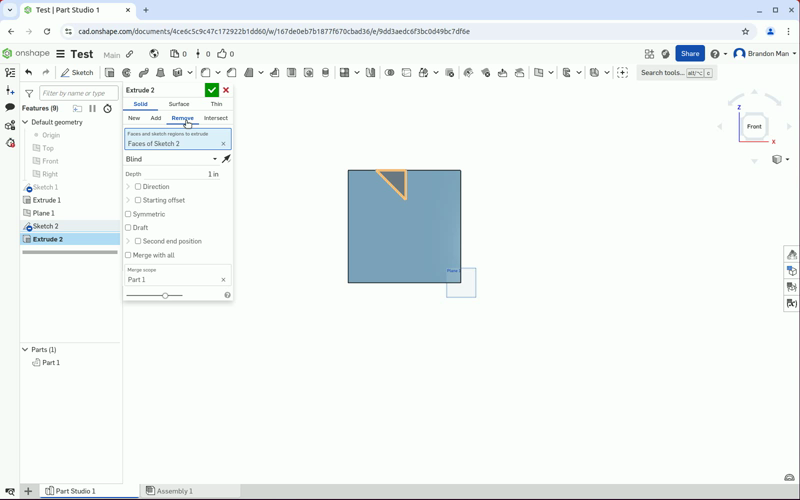
key(tab, 4)
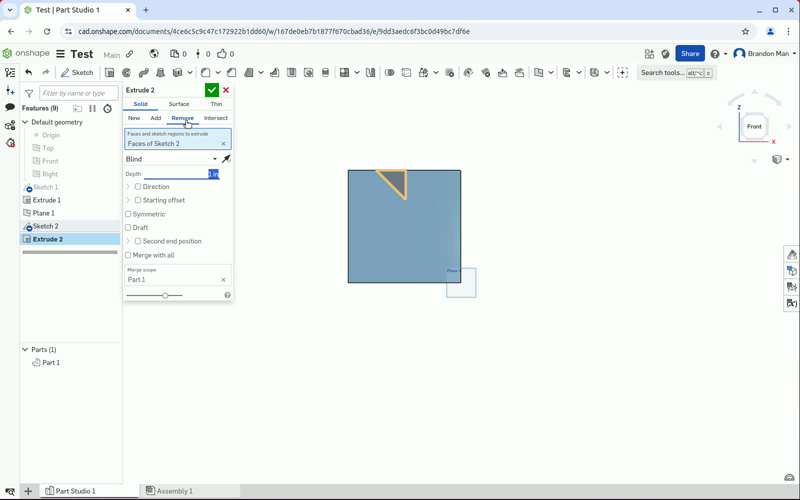
text(30.089)
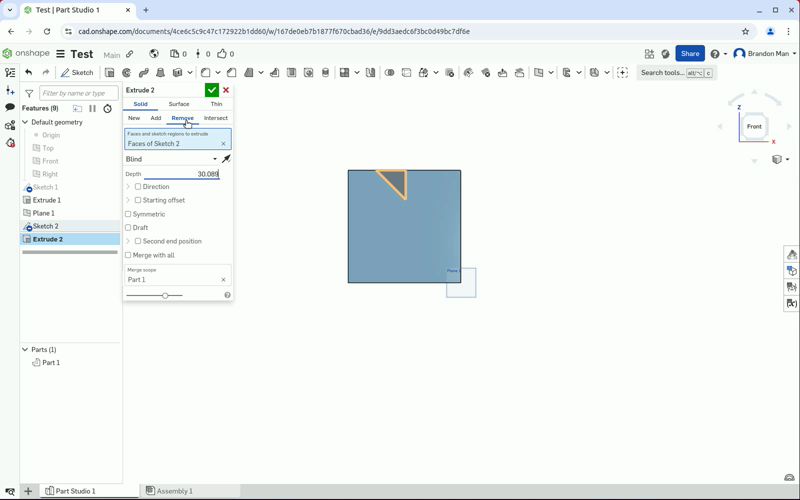
key(tab, 6)
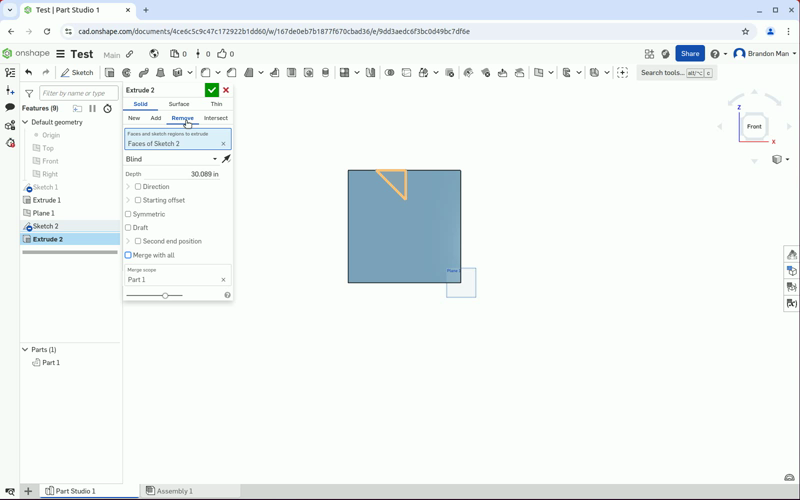
key(space)
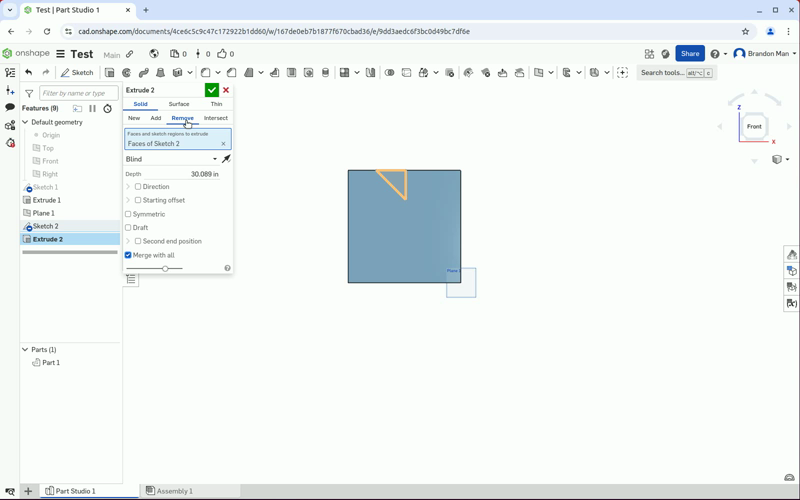
key(enter)
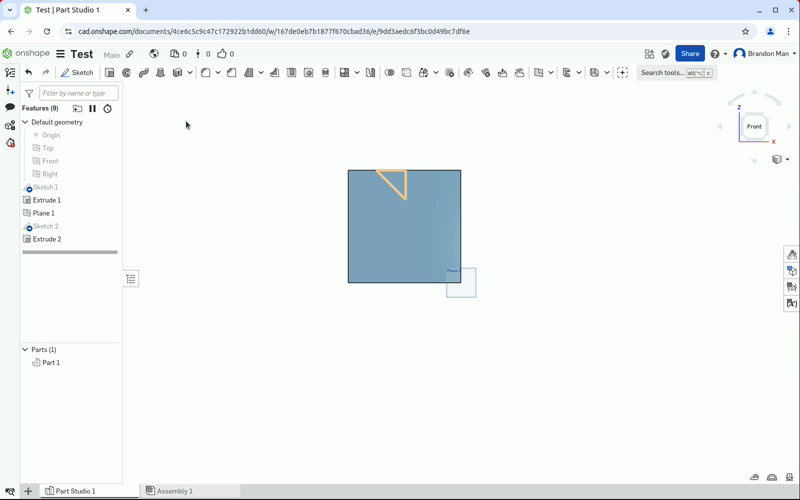
key(shift+h)
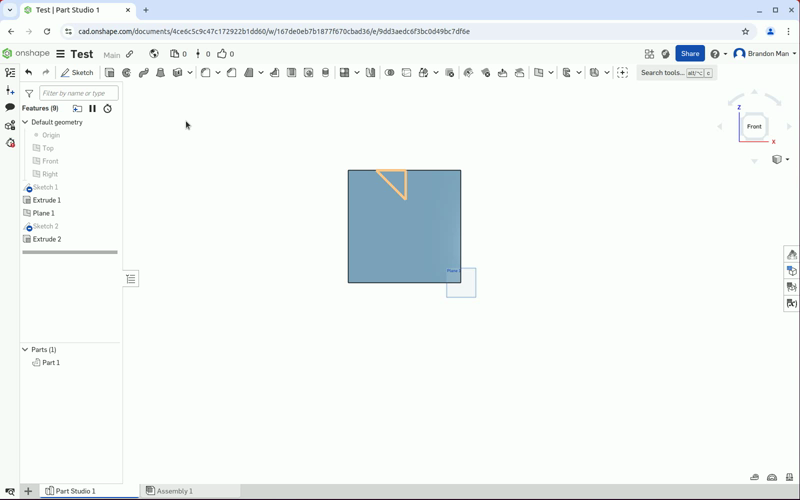
key(shift+h)
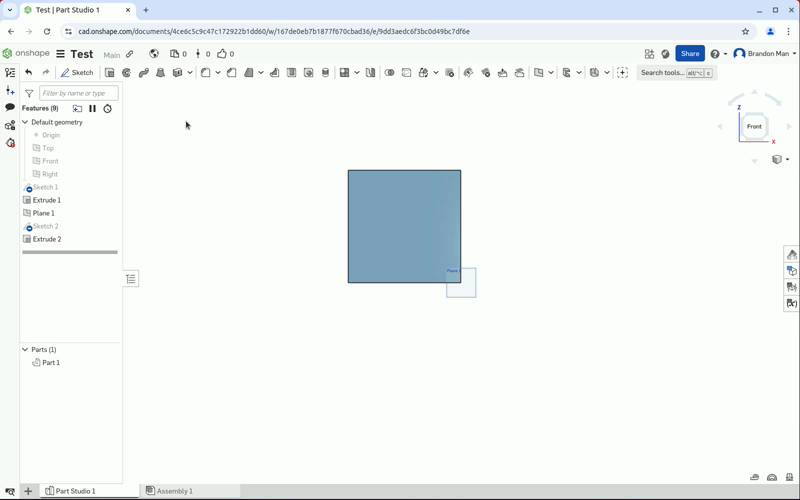
mouse_move(73, 189)
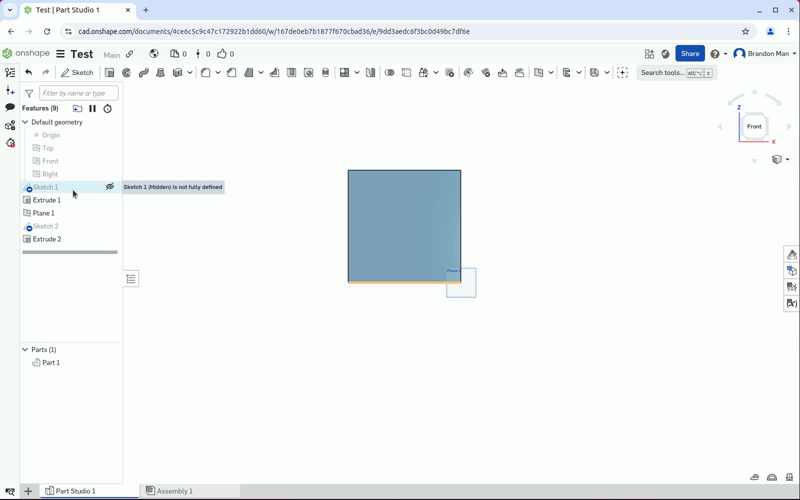
click(73, 189)
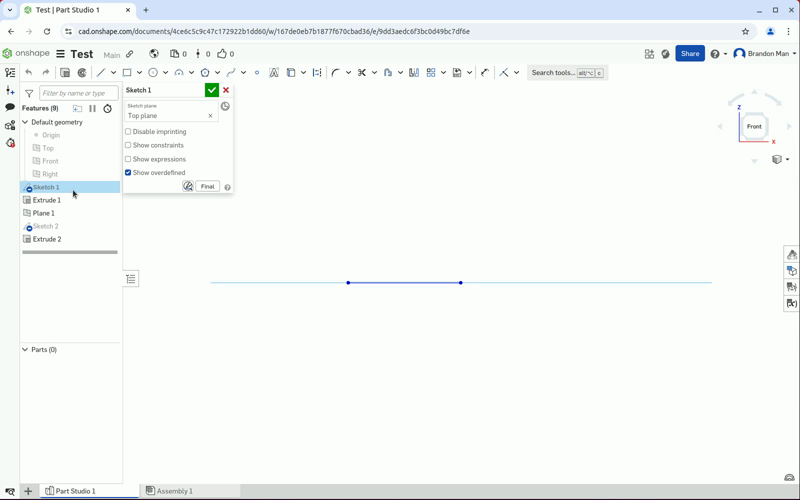
mouse_move(229, 92)
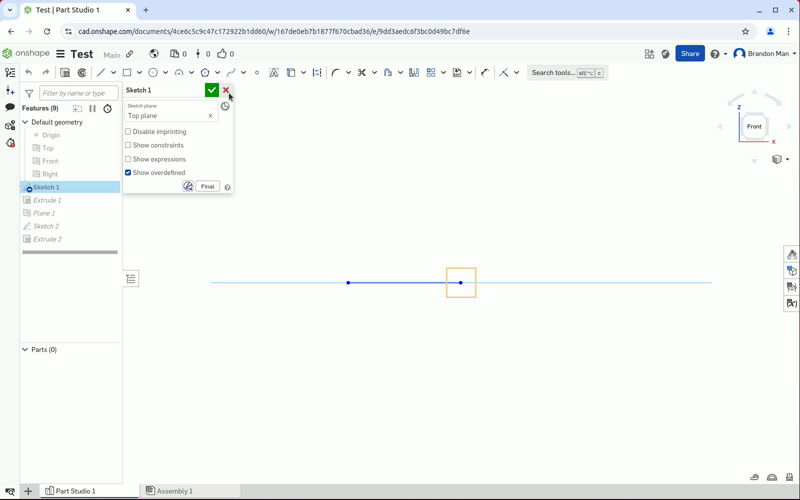
click(229, 92)
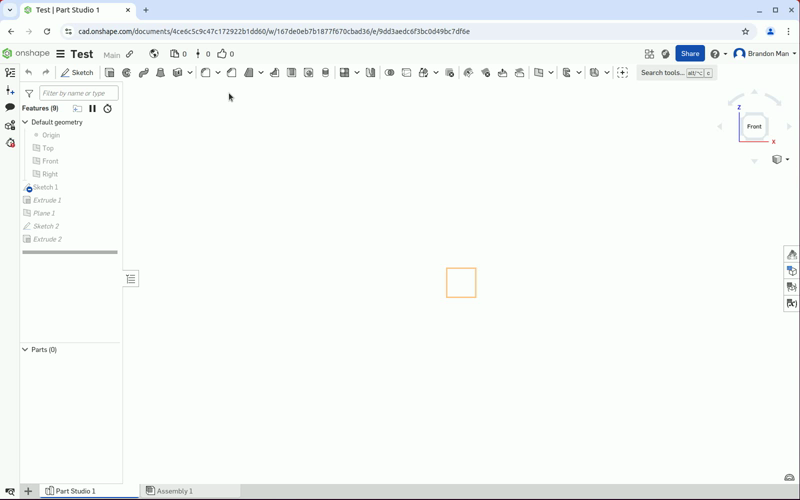
key(shift+s)
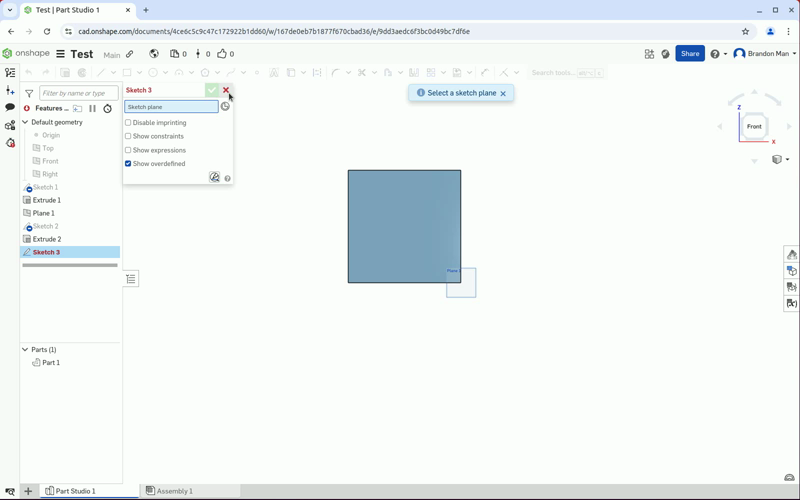
mouse_move(73, 215)
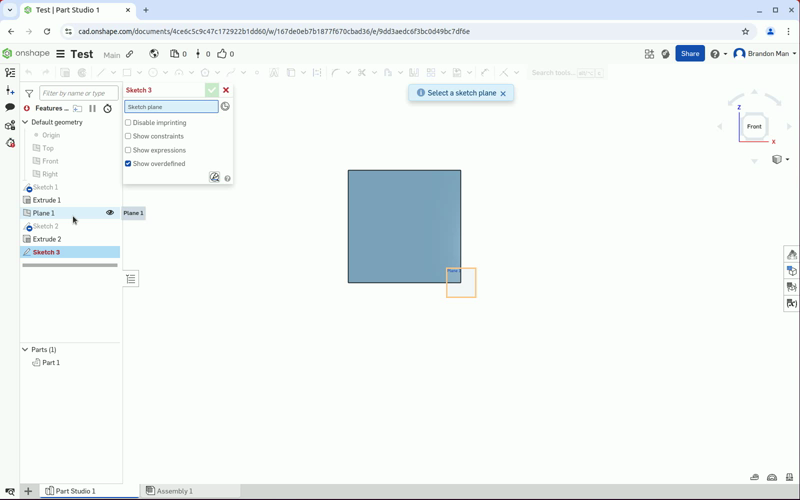
click(73, 215)
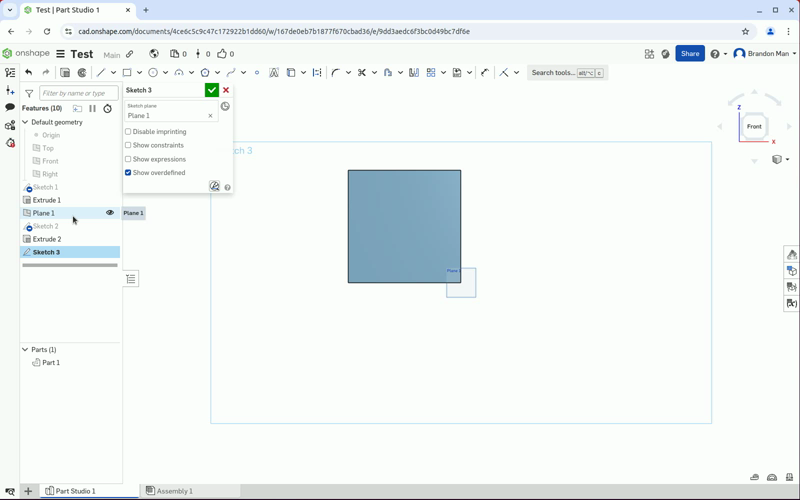
mouse_move(73, 352)
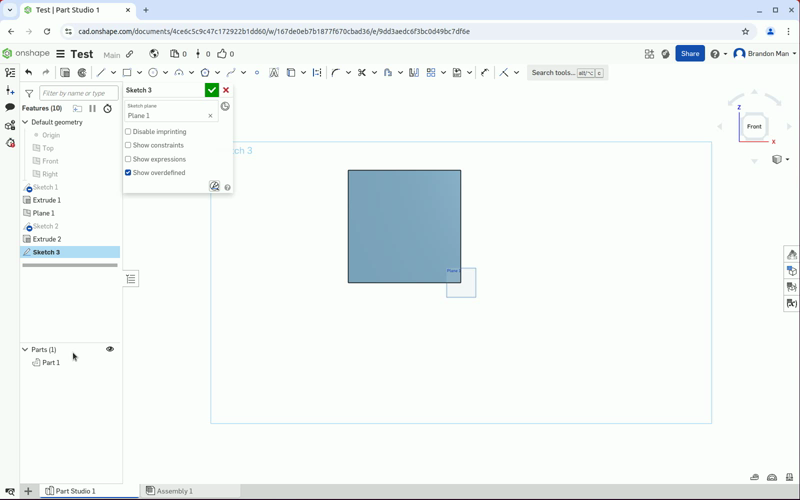
key(y)
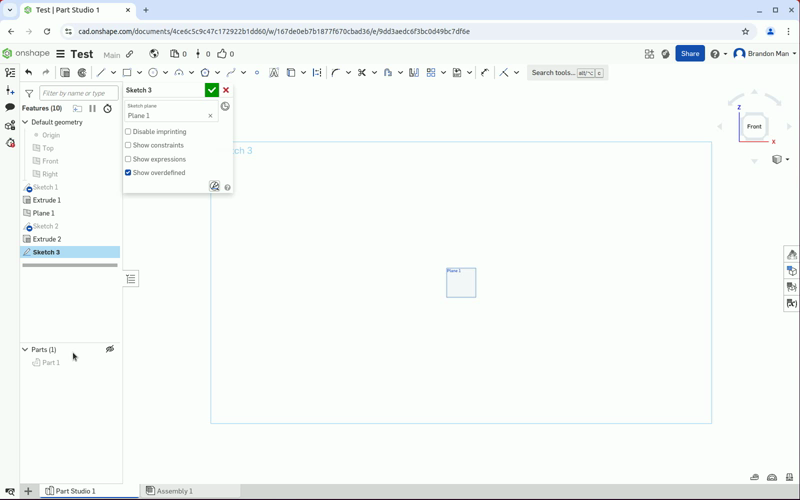
key(l)
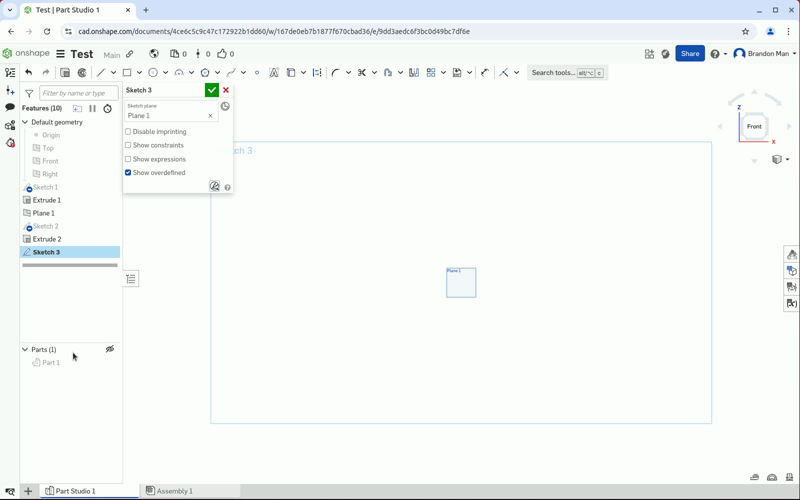
key_down(shift)
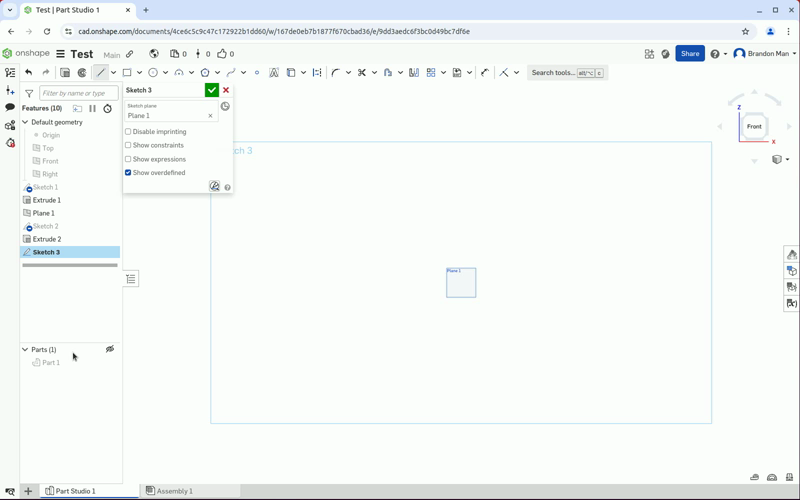
mouse_move(404, 198)
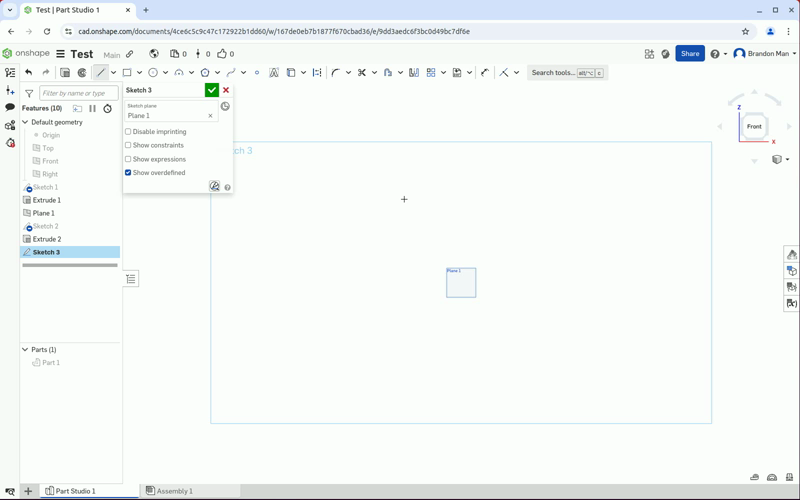
click(404, 198)
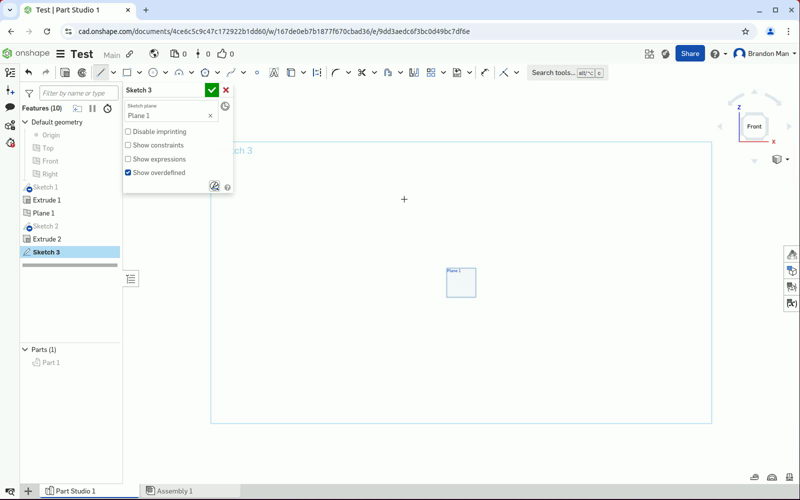
key_up(shift)
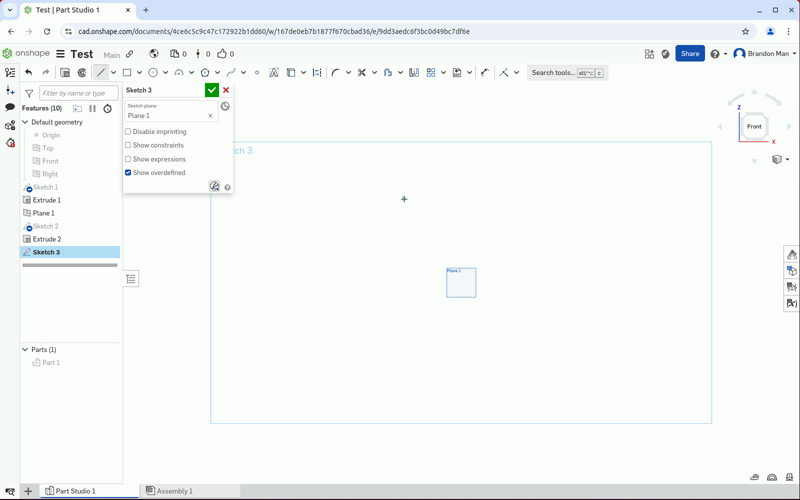
key_down(shift)
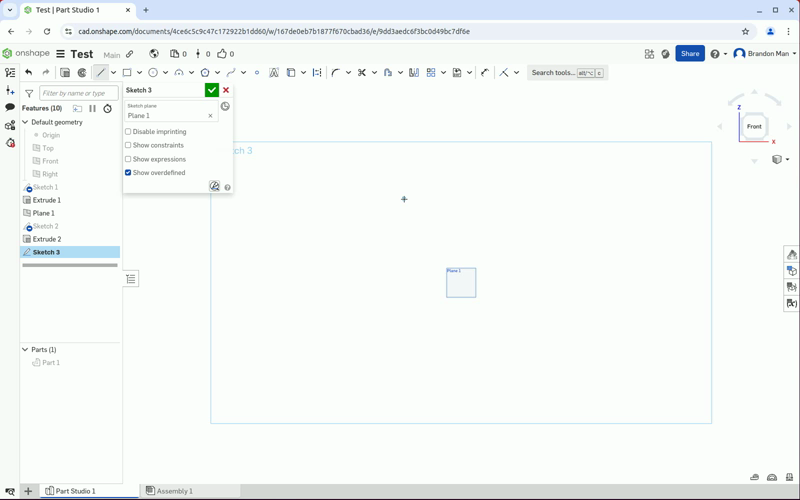
mouse_move(434, 198)
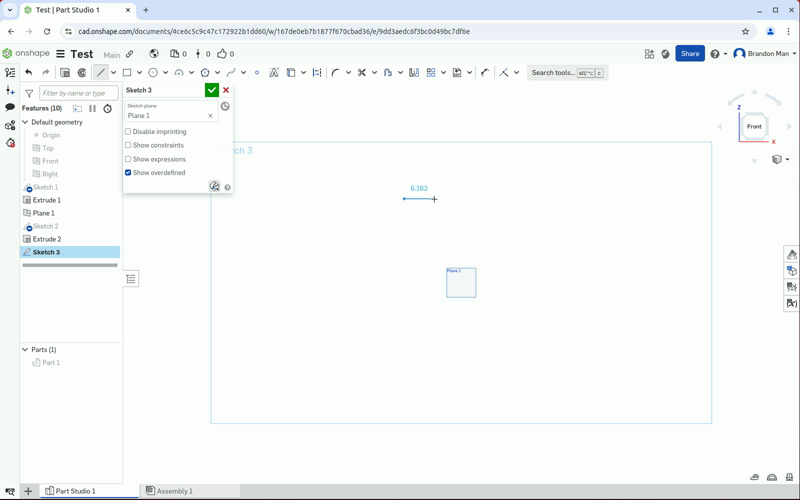
mouse_move(433, 169)
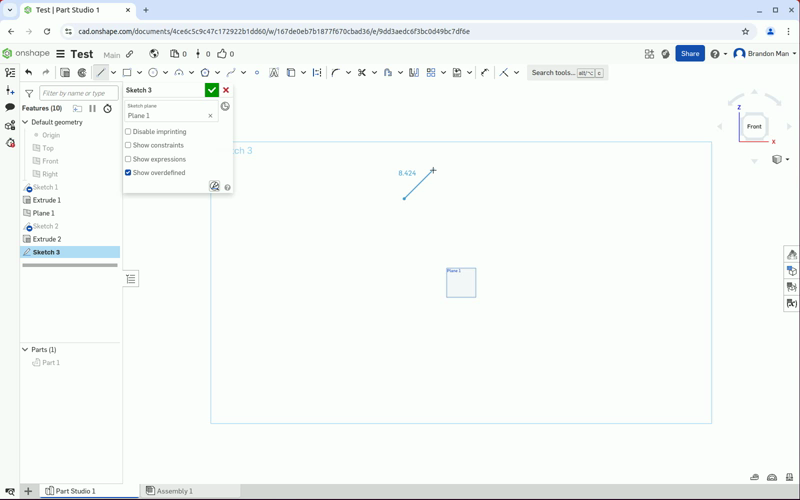
click(433, 169)
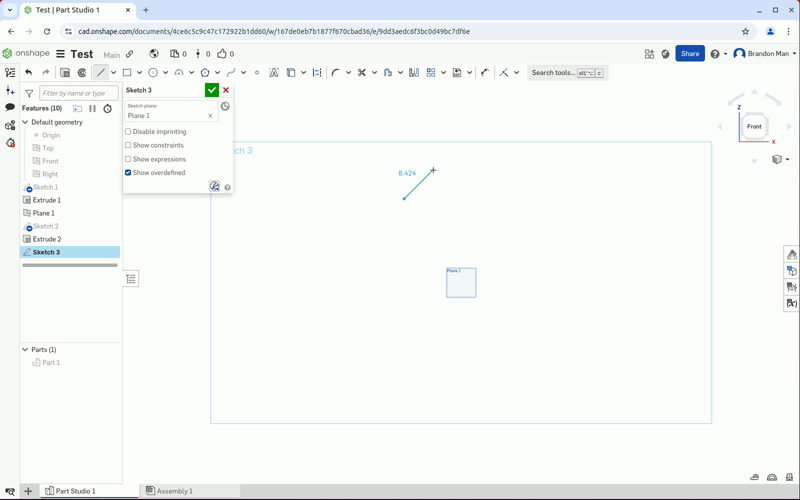
key_up(shift)
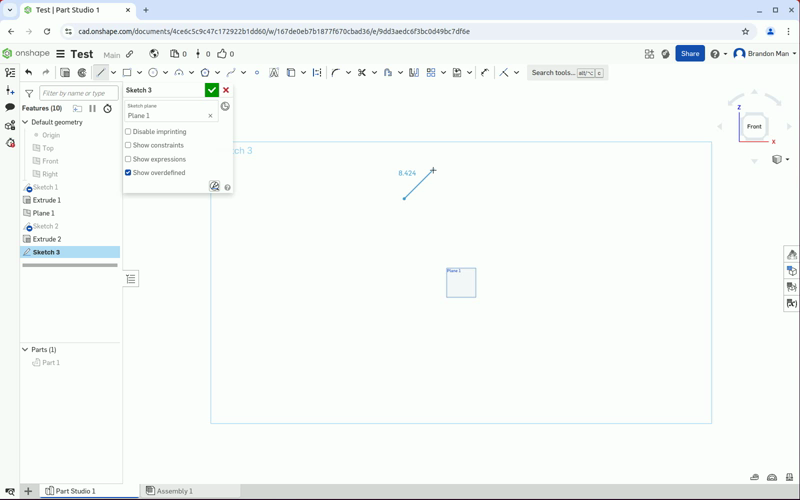
key_down(shift)
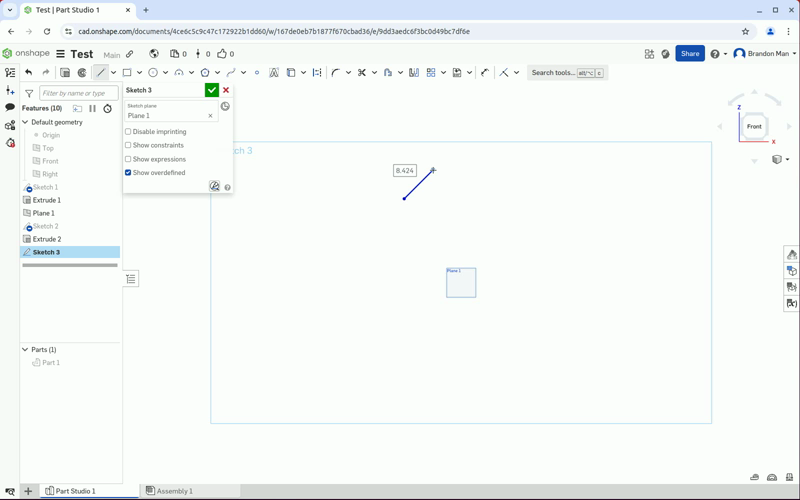
mouse_move(463, 169)
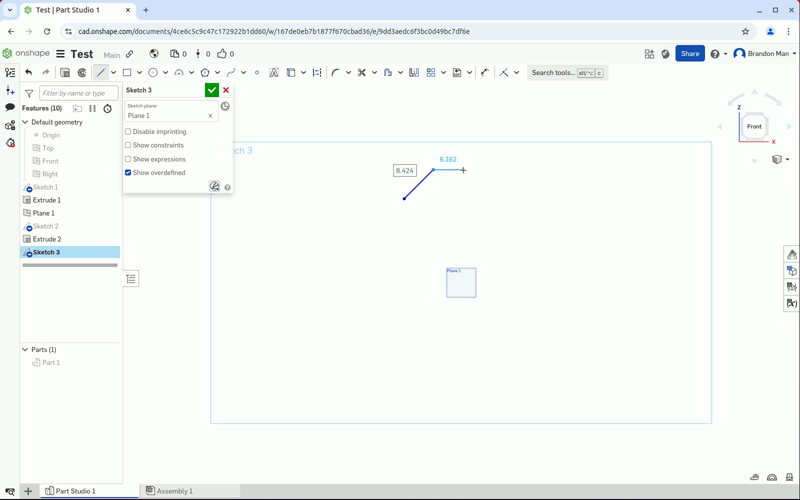
mouse_move(404, 169)
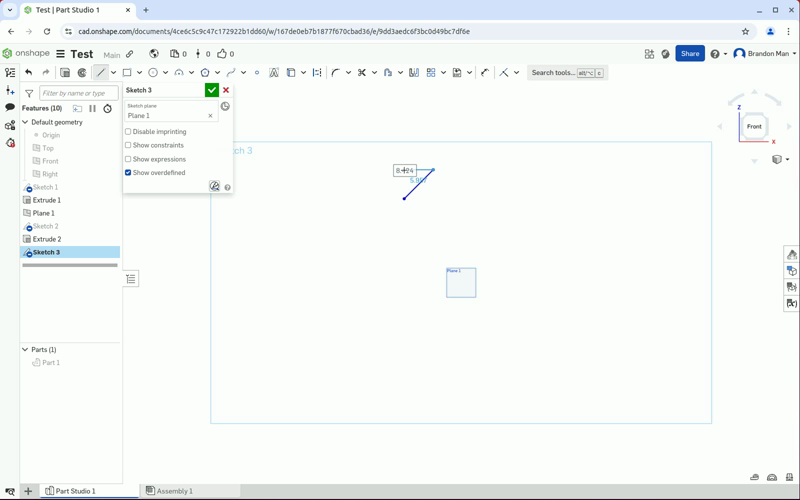
click(404, 169)
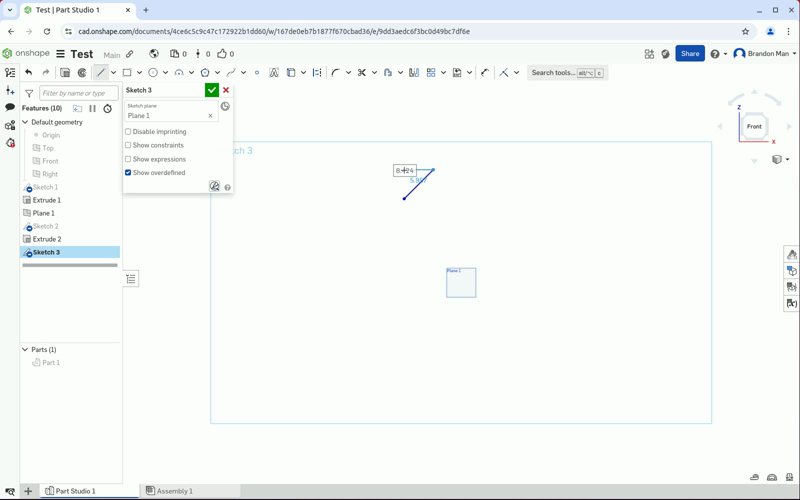
key_up(shift)
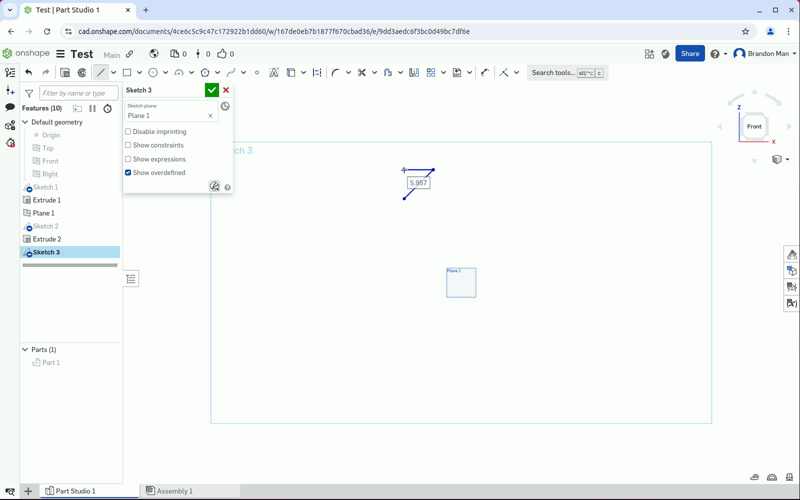
mouse_move(434, 169)
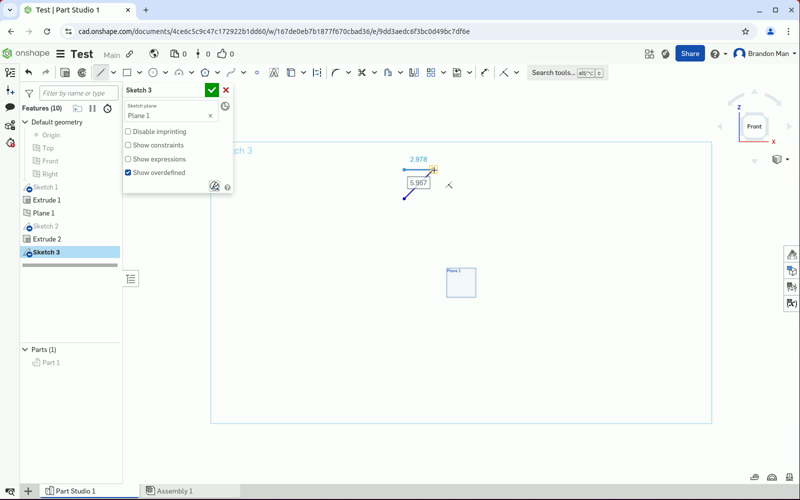
key_down(shift)
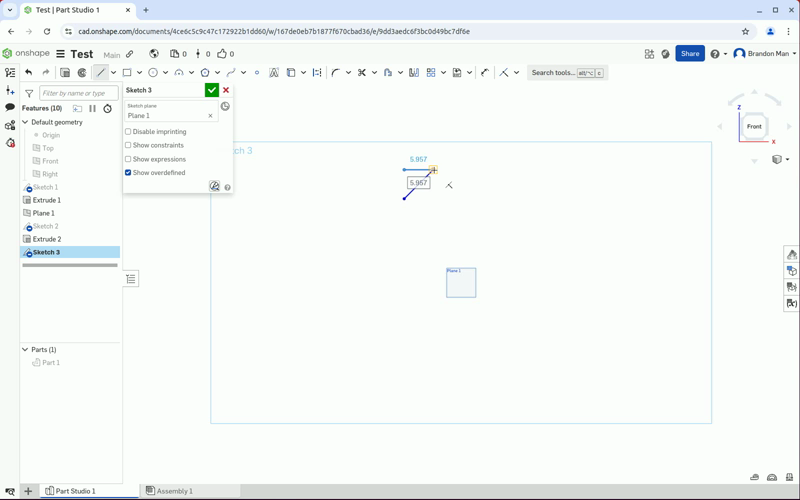
mouse_move(404, 198)
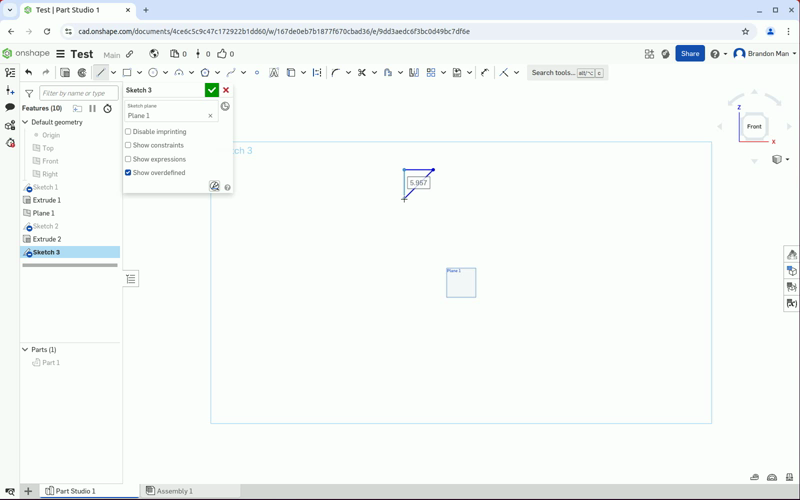
key_up(shift)
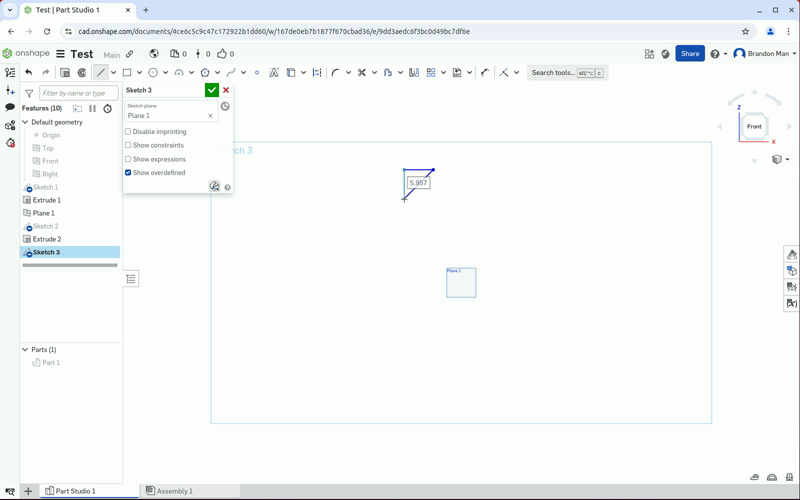
click(404, 198)
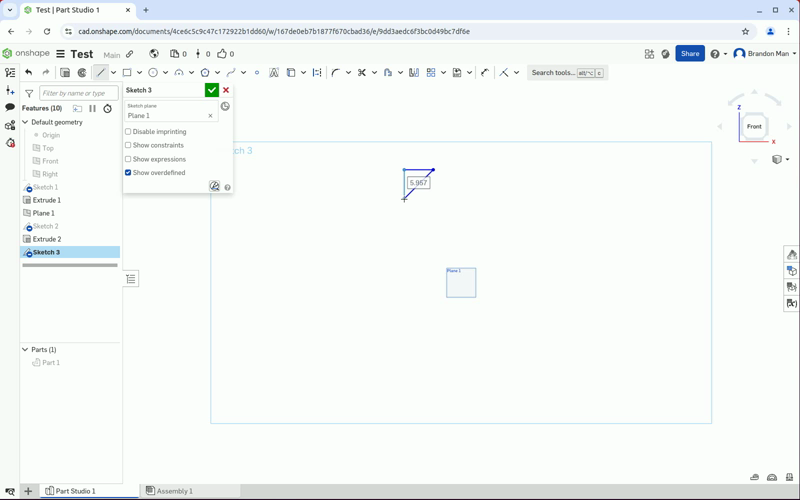
key(esc)
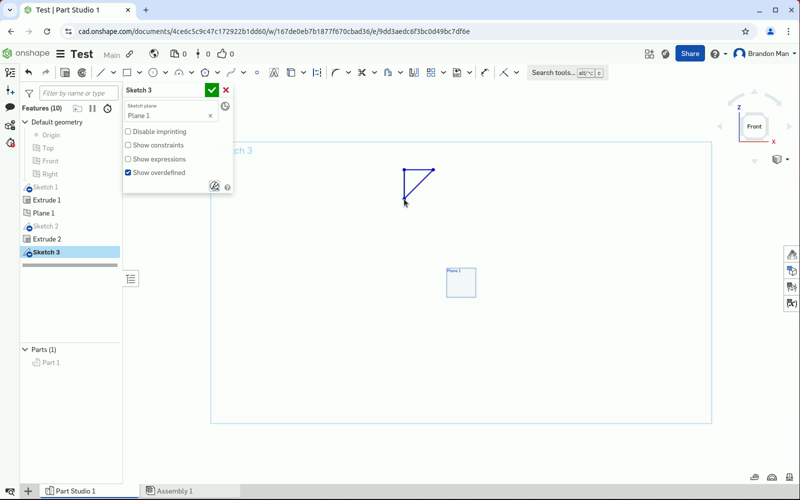
mouse_move(409, 172)
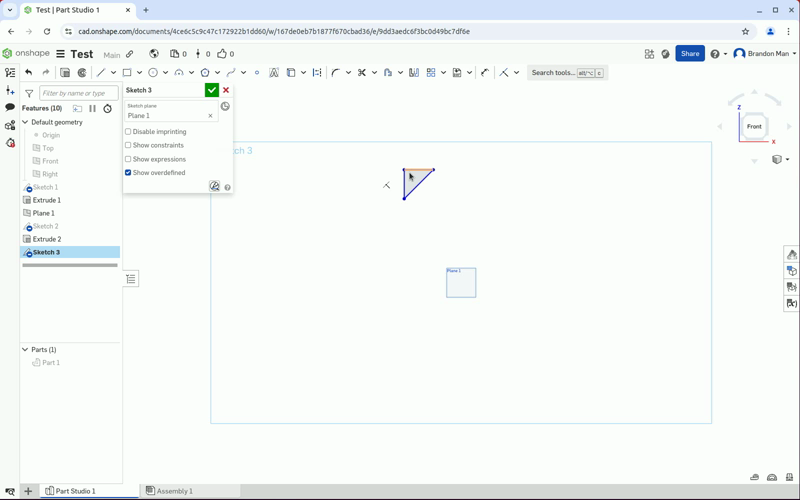
scroll(6)
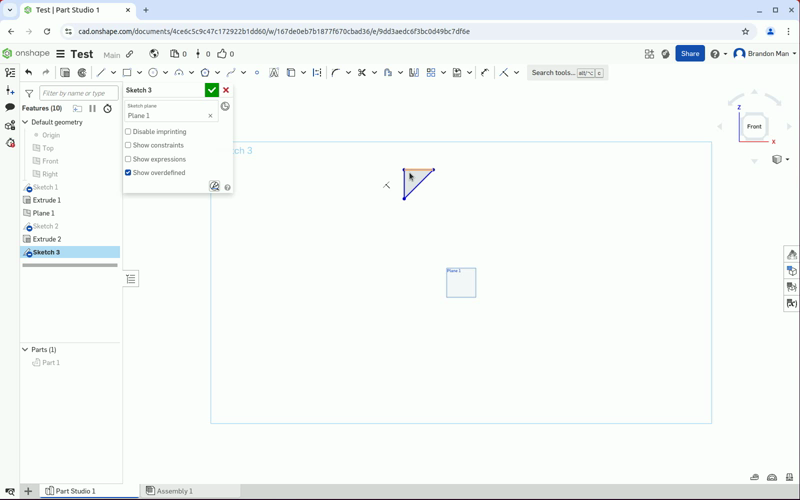
scroll(6)
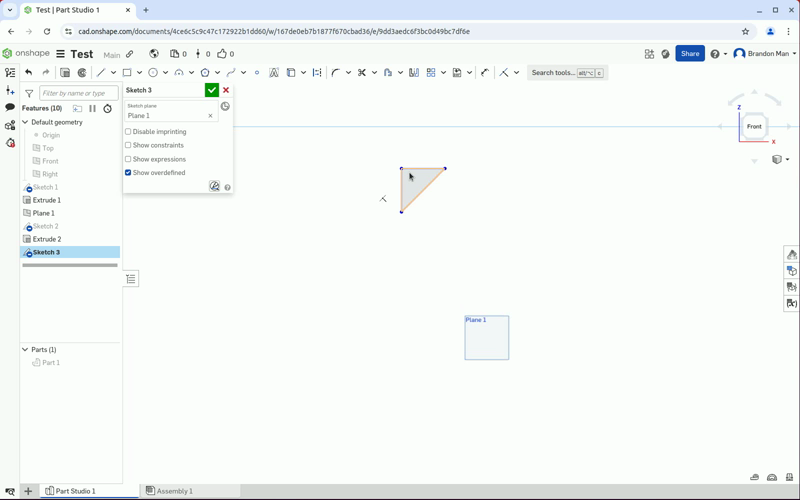
scroll(6)
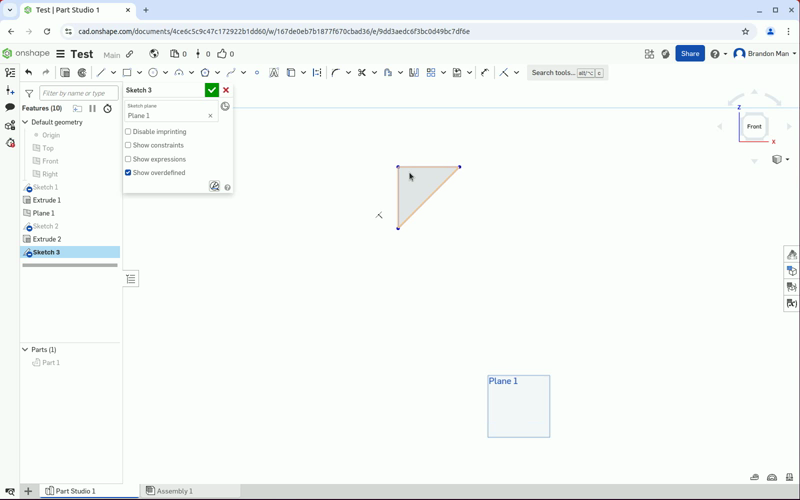
scroll(6)
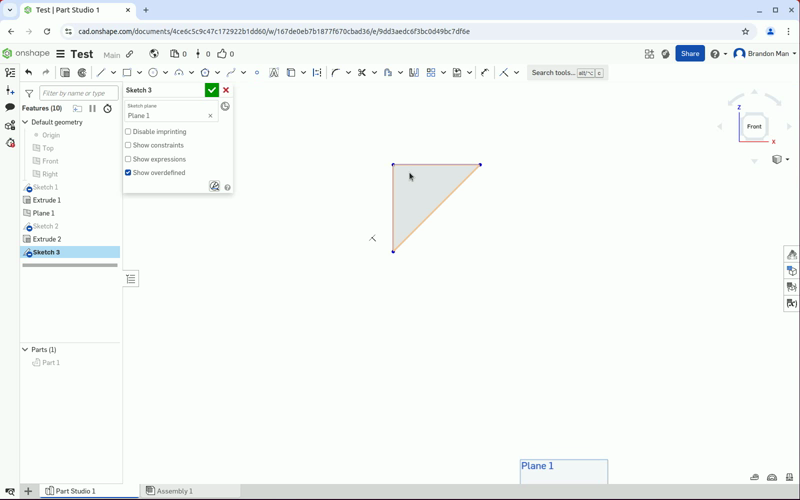
scroll(6)
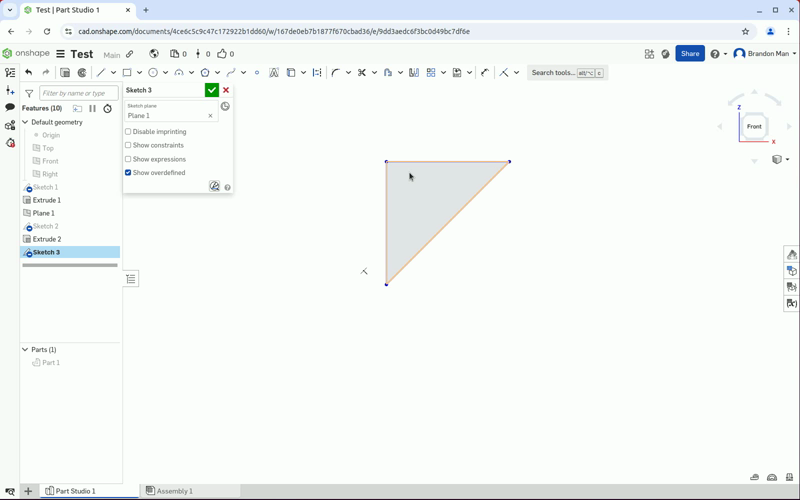
scroll(6)
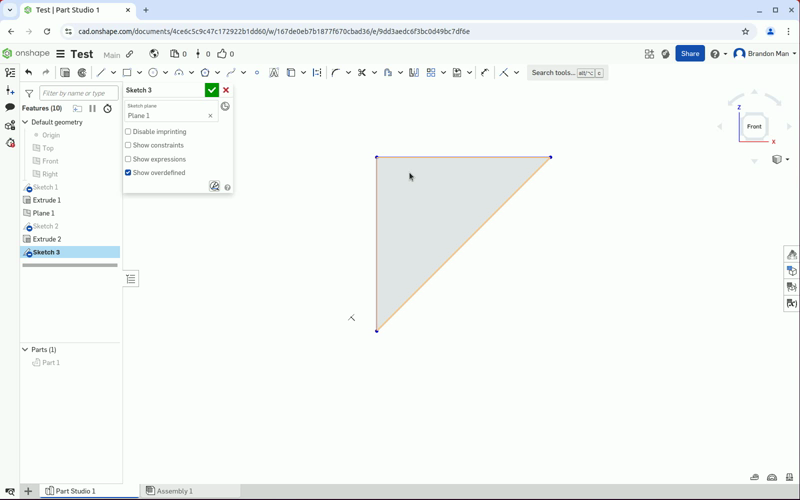
scroll(6)
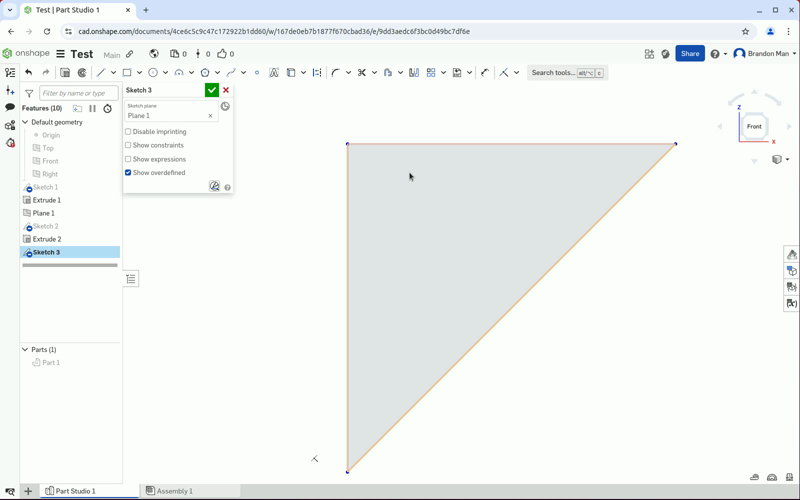
click(409, 172)
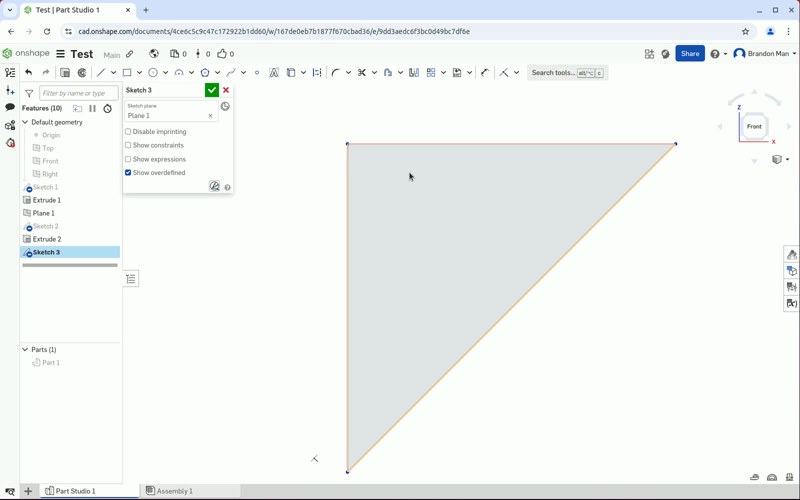
scroll(-6)
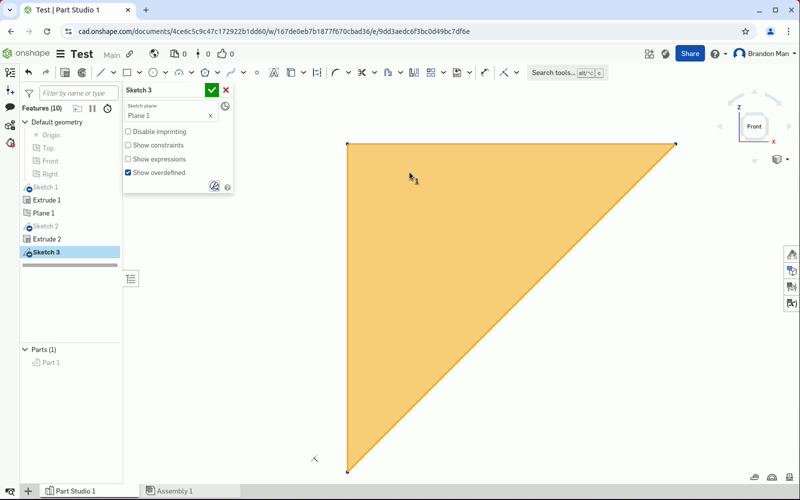
scroll(-6)
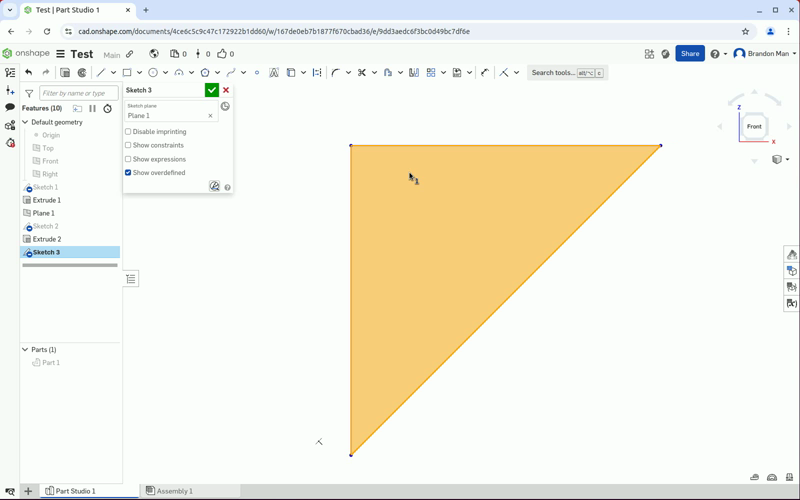
scroll(-6)
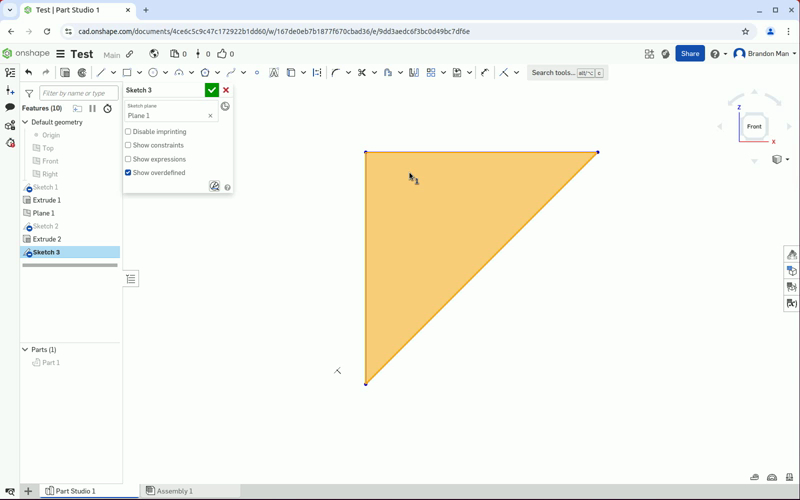
scroll(-6)
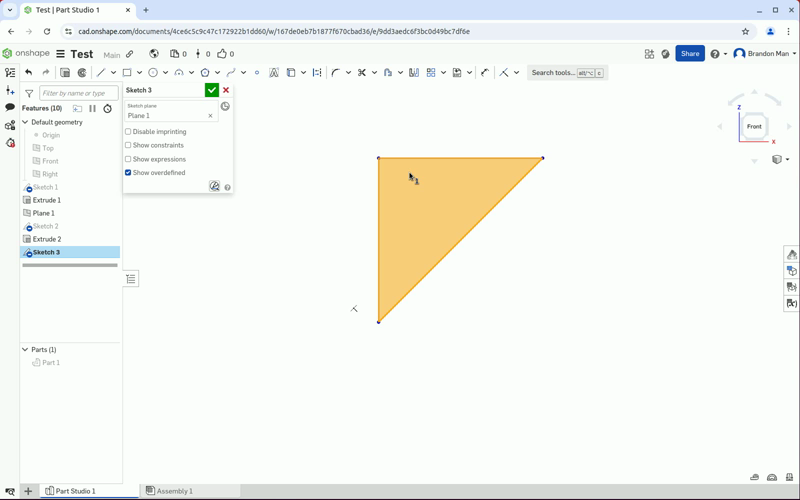
scroll(-6)
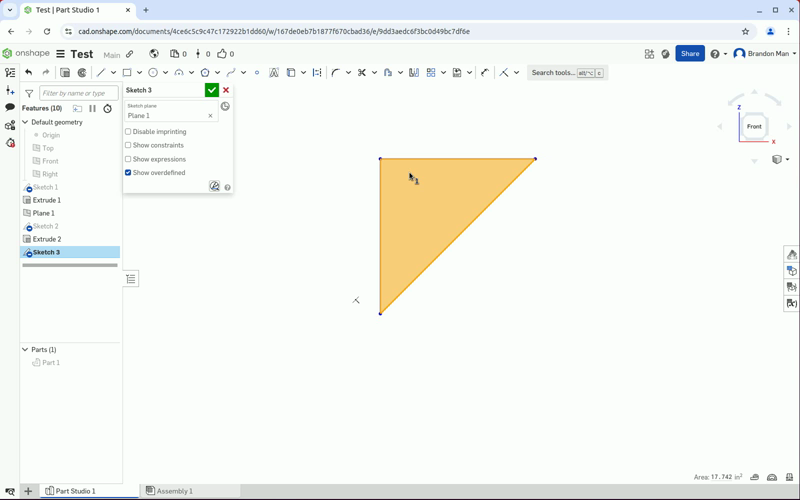
scroll(-6)
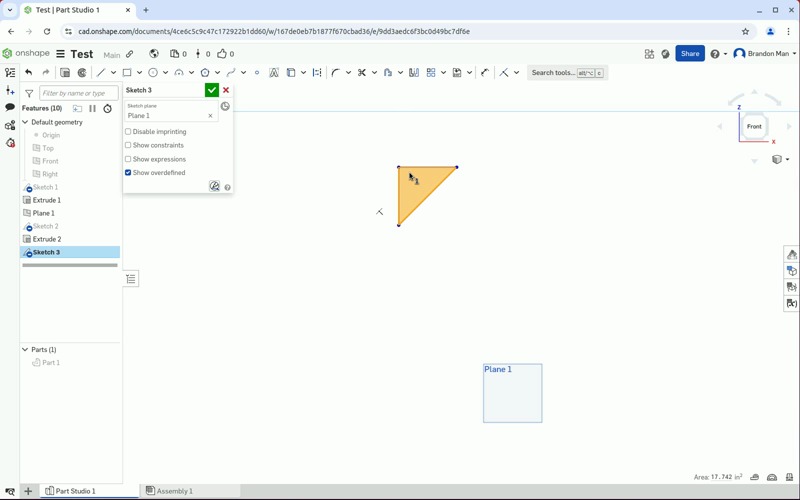
scroll(-6)
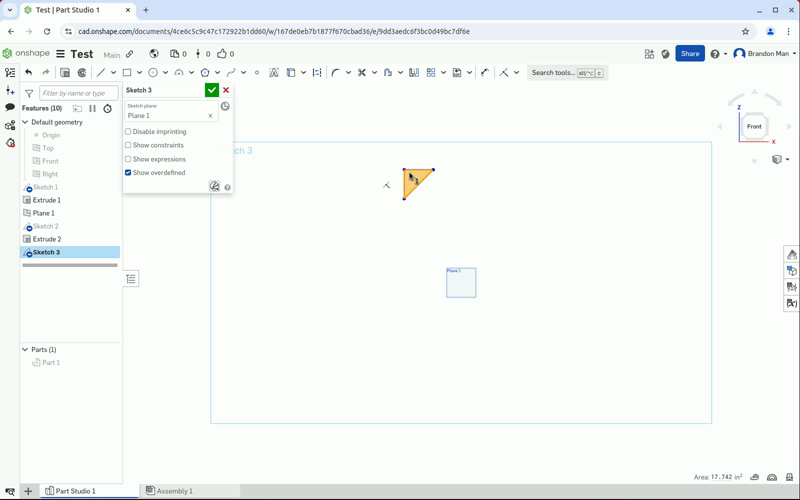
mouse_move(73, 352)
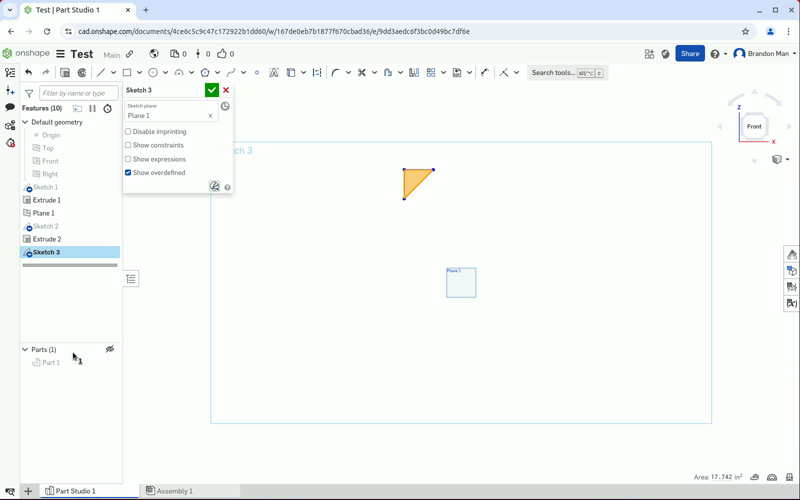
key(shift+y)
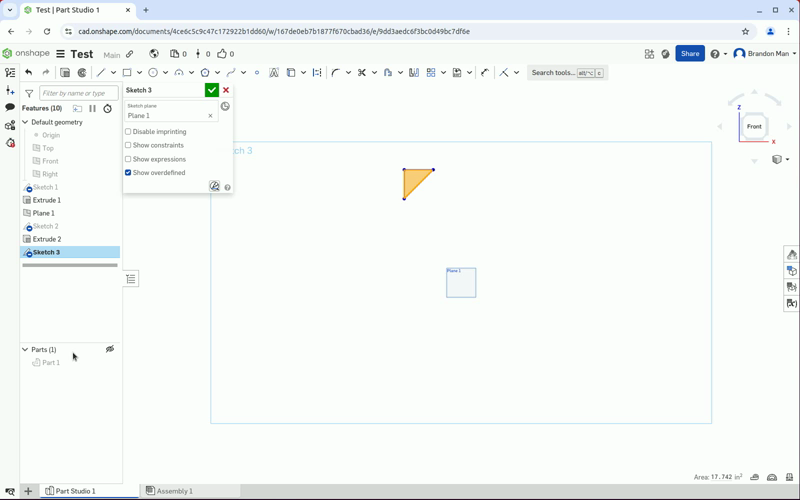
key(shift+e)
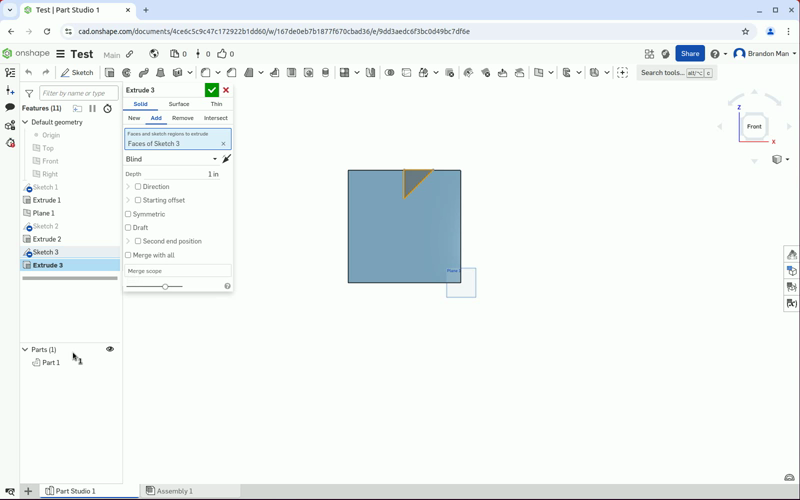
mouse_move(143, 106)
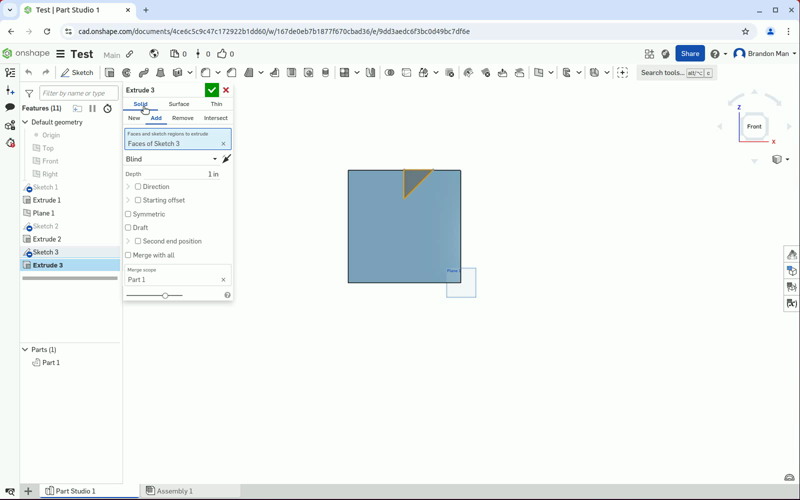
click(143, 106)
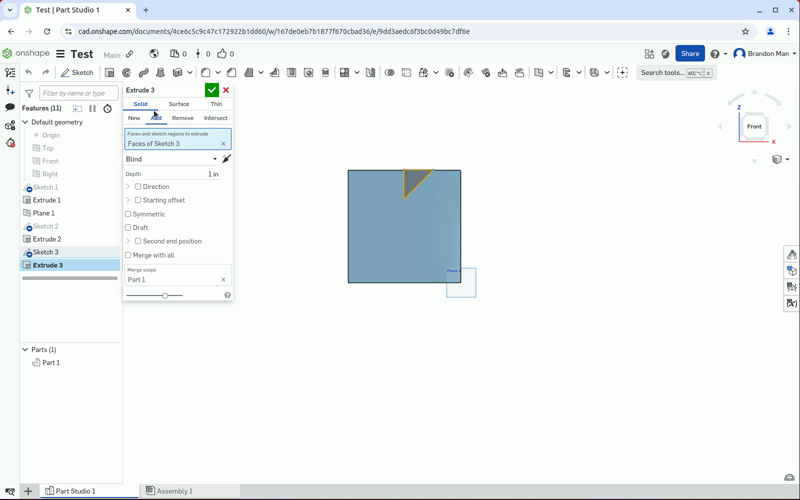
mouse_move(186, 120)
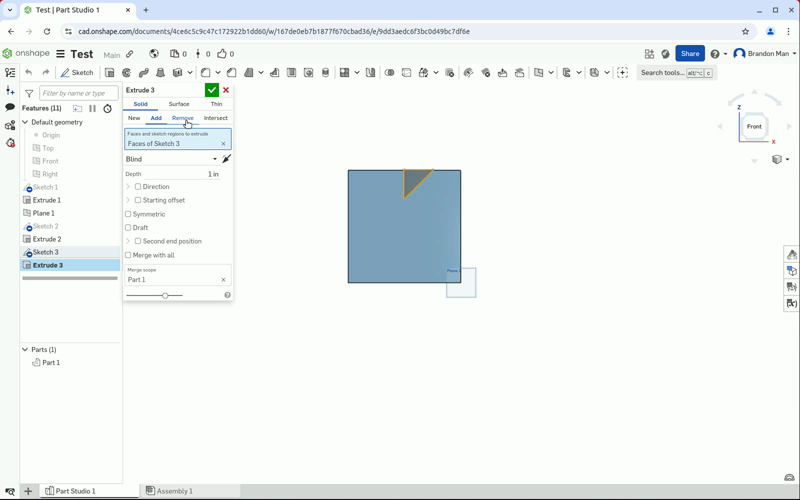
click(186, 120)
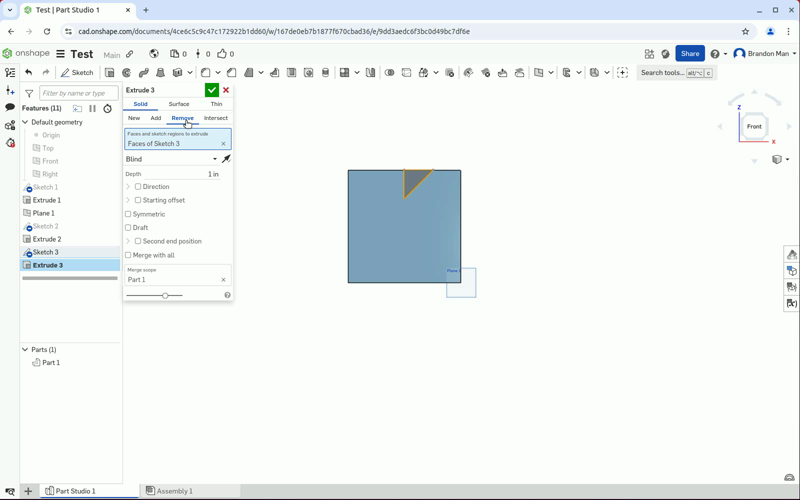
key(tab, 4)
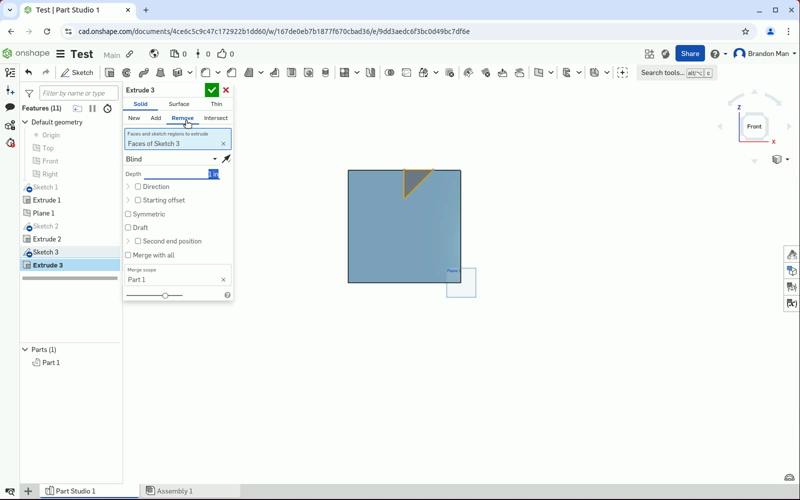
text(30.089)
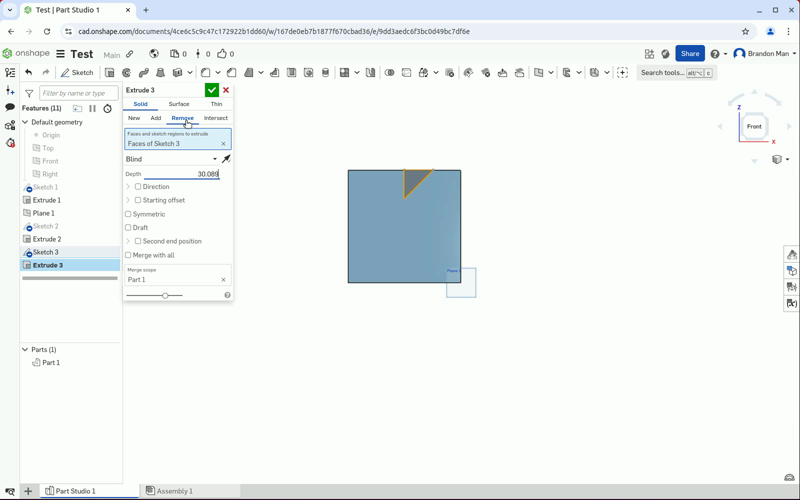
key(tab, 6)
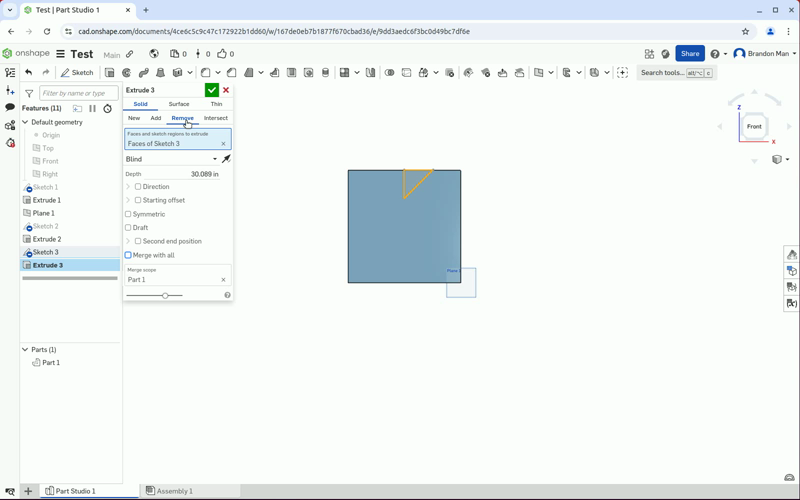
key(space)
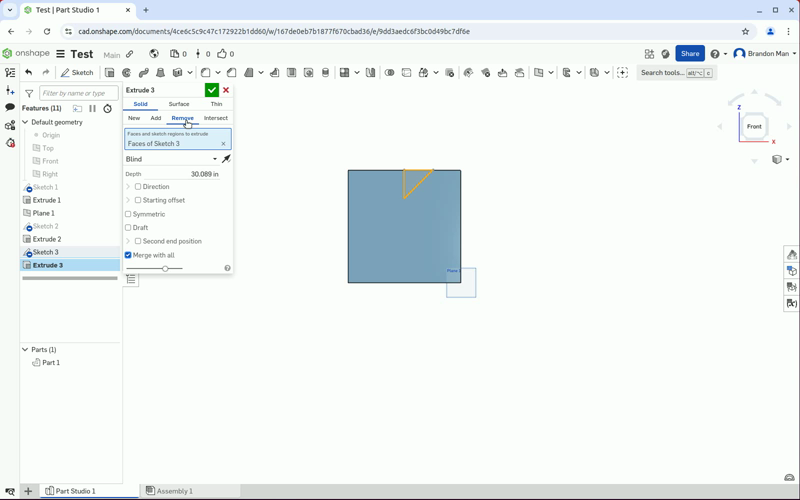
key(enter)
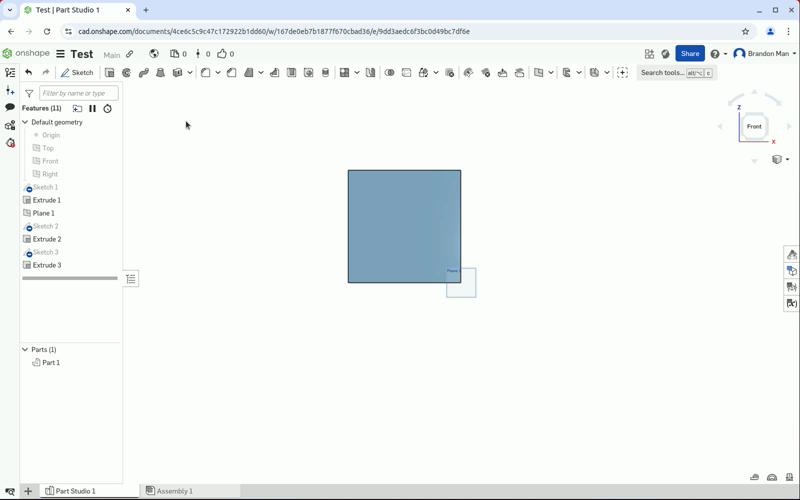
key(shift+h)
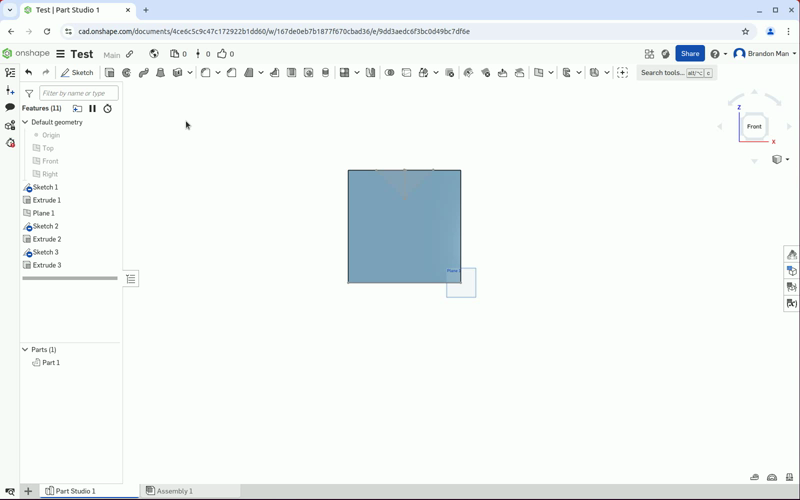
key(shift+h)
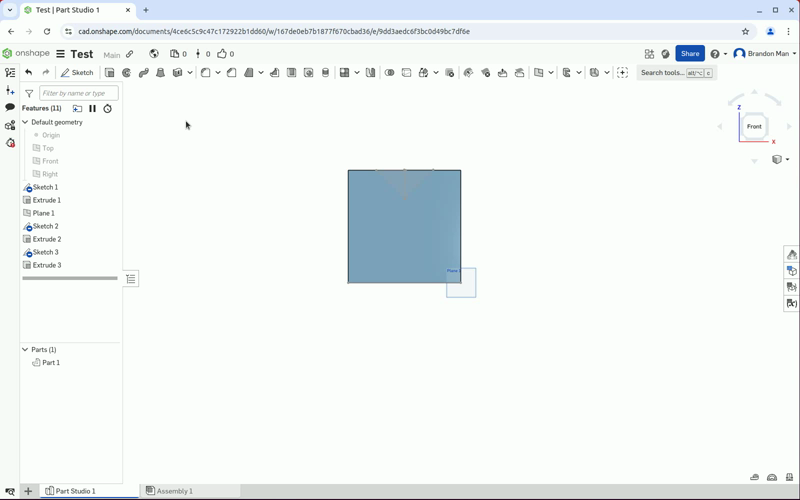
key(shift+7)
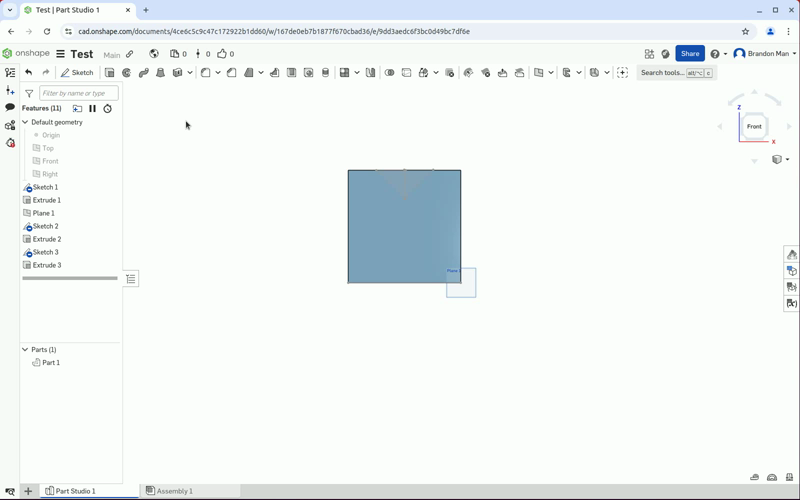
key(left, 2)
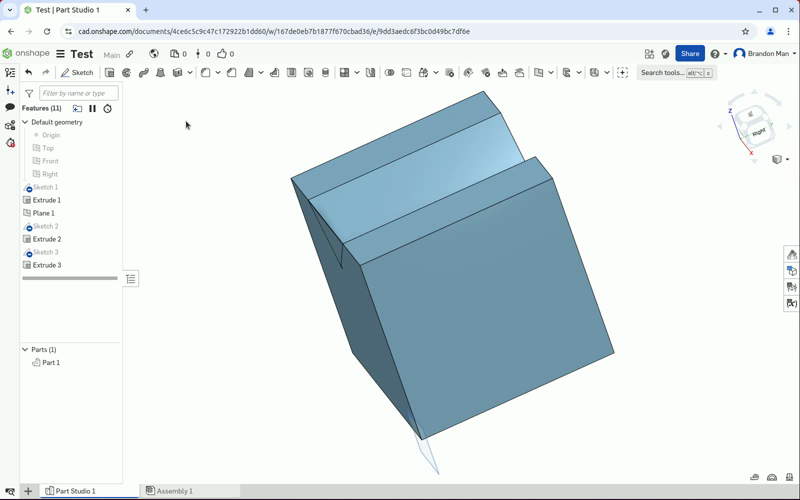
key(down, 2)
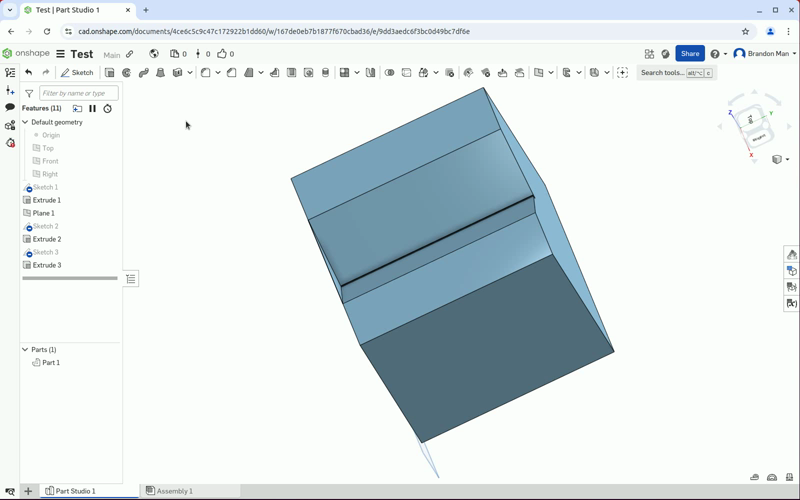
key(up, 2)
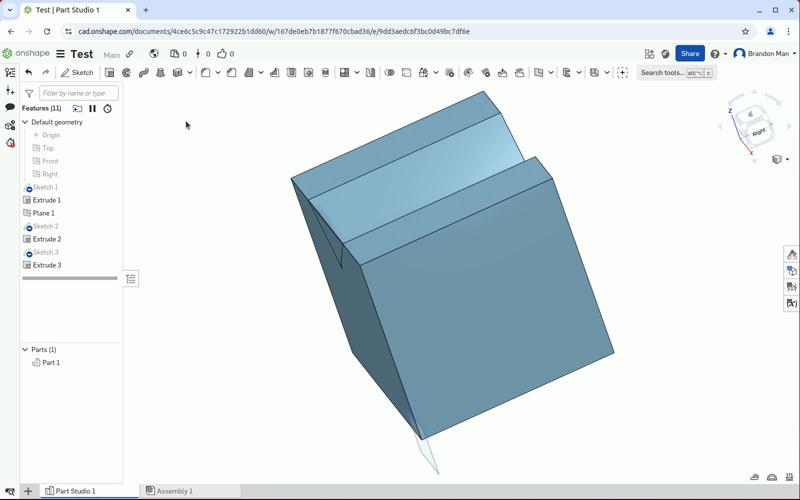
key(right, 2)
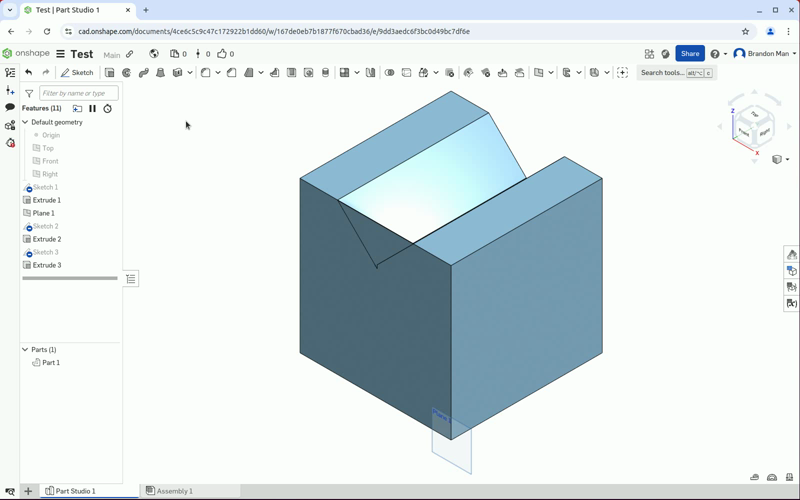
mouse_move(73, 189)
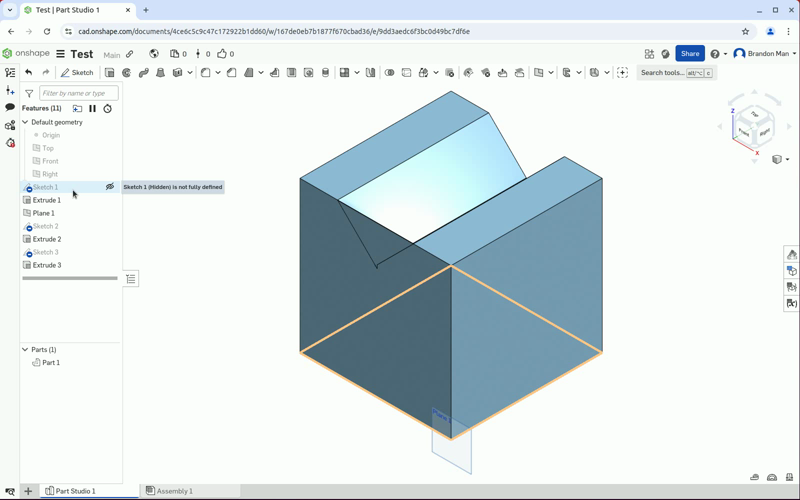
click(73, 189)